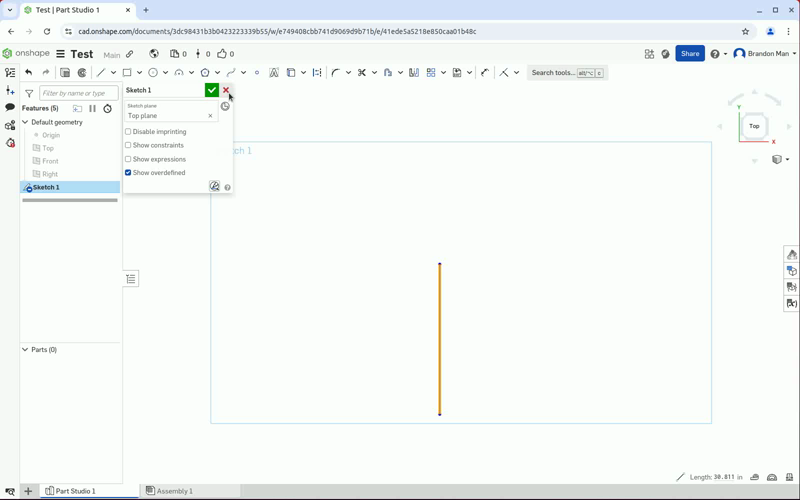
key(shift+h)
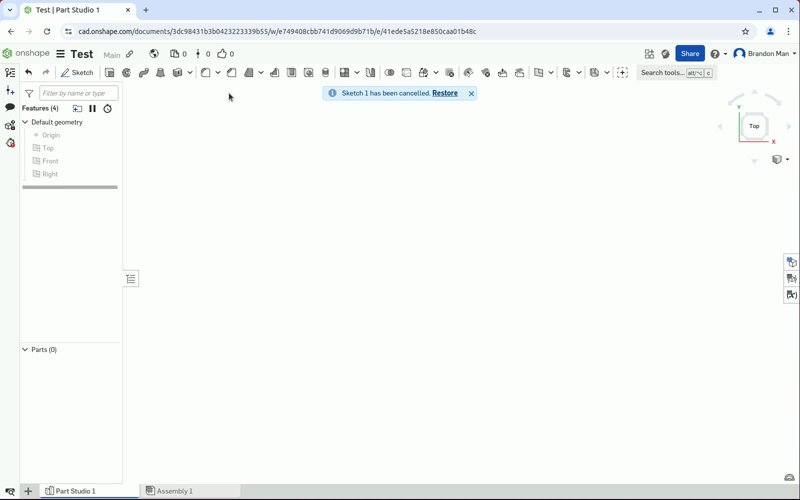
mouse_move(73, 352)
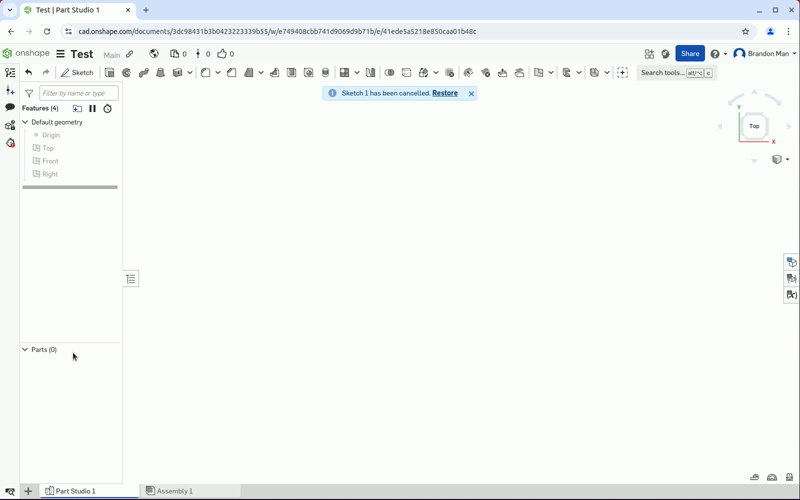
key(y)
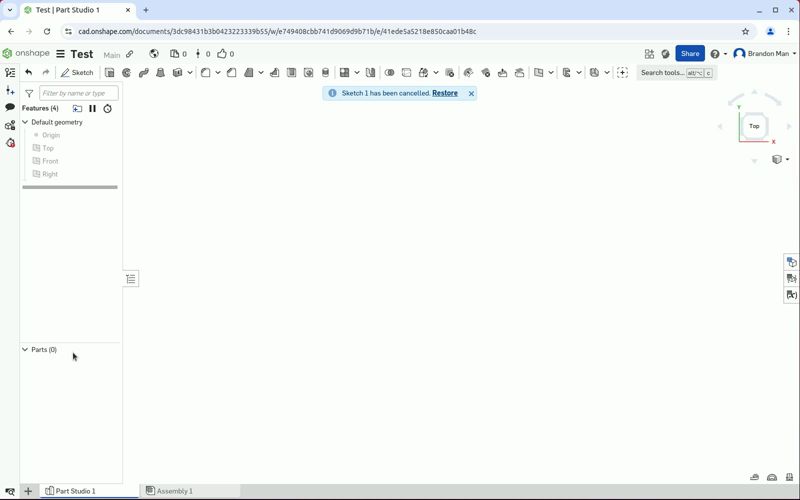
key(shift+p)
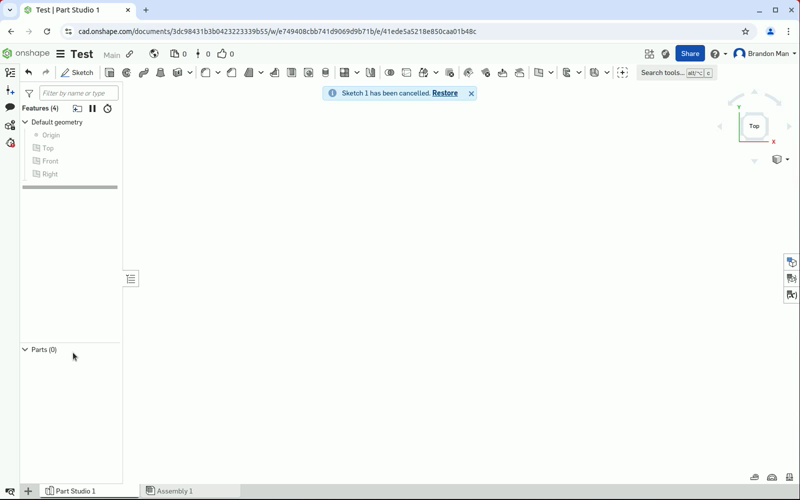
key(space)
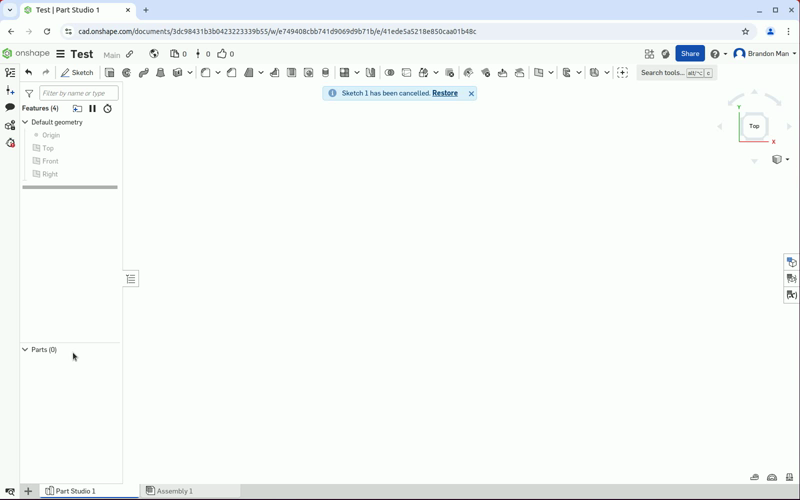
key_down(shift)
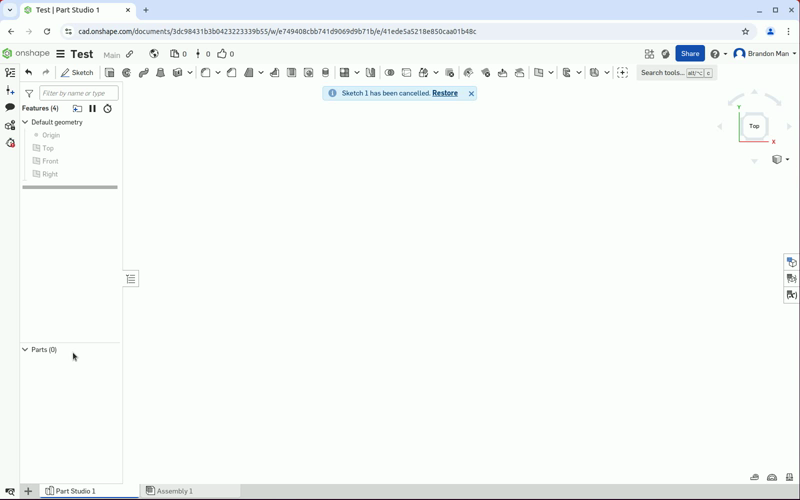
key(up)
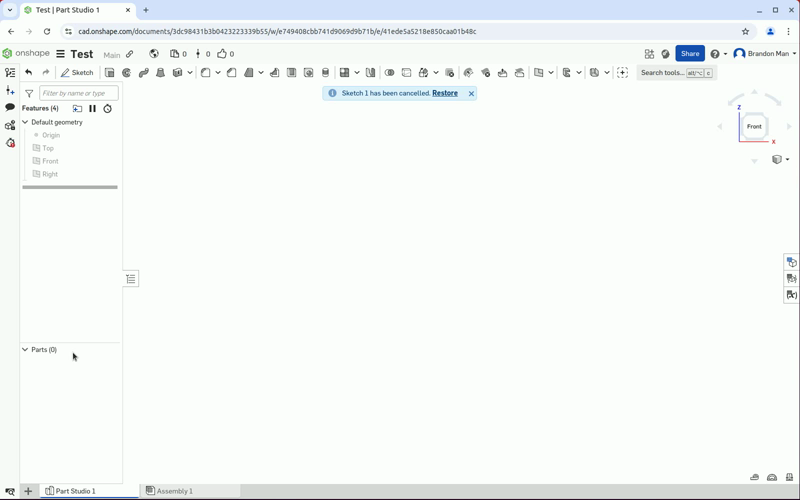
key_up(shift)
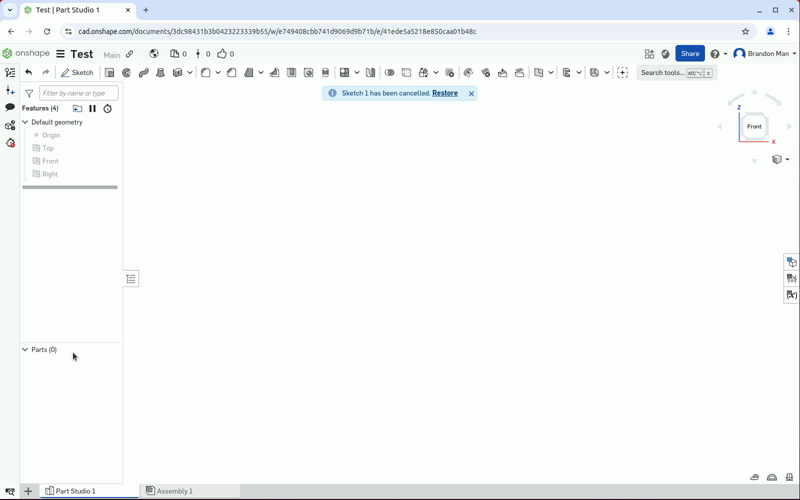
mouse_move(73, 352)
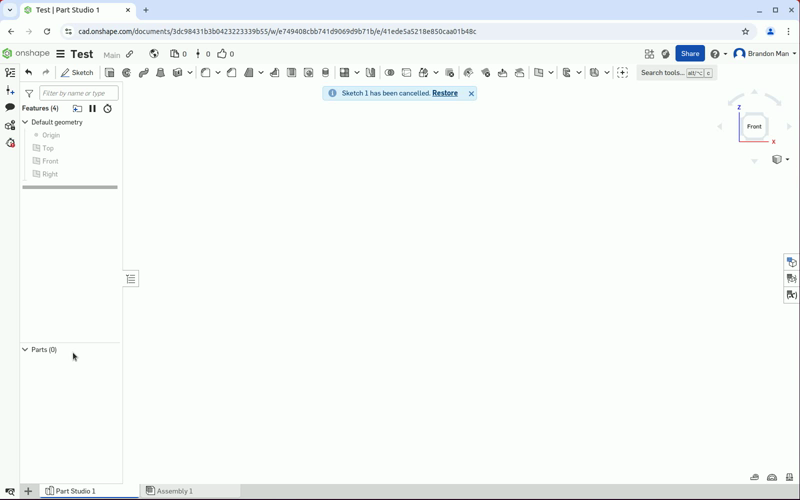
key(shift+y)
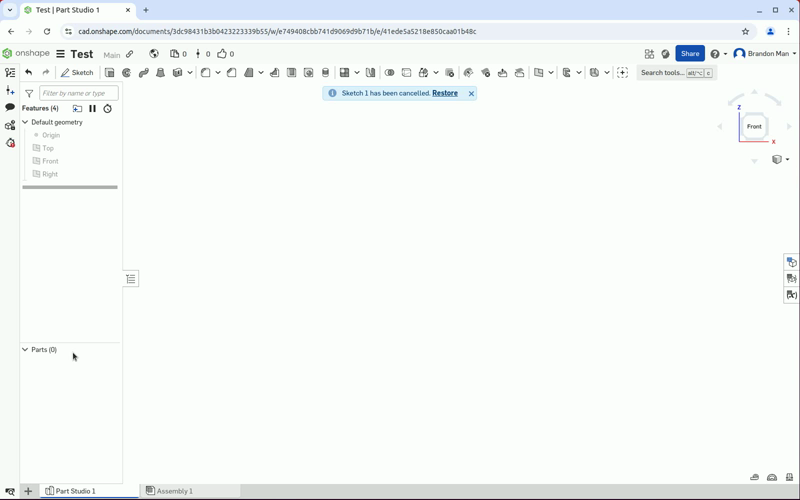
key(shift+s)
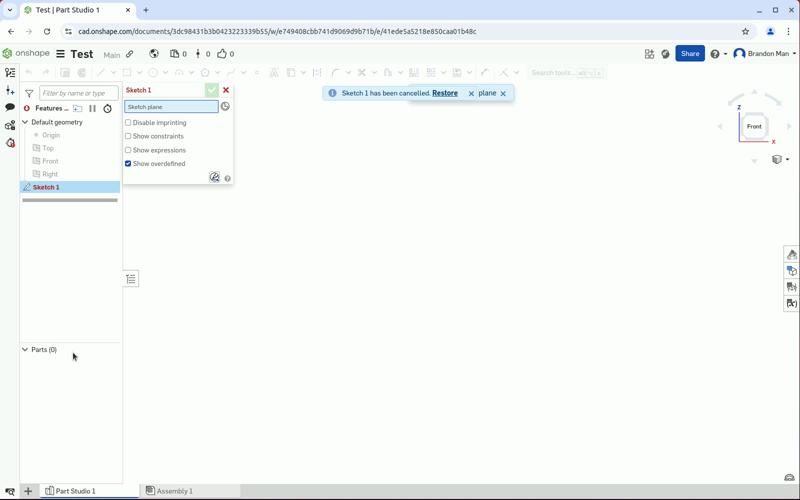
mouse_move(73, 163)
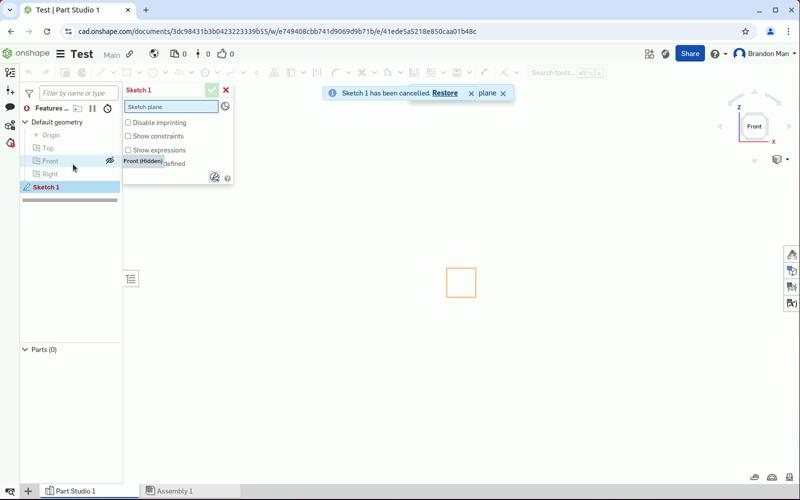
click(73, 163)
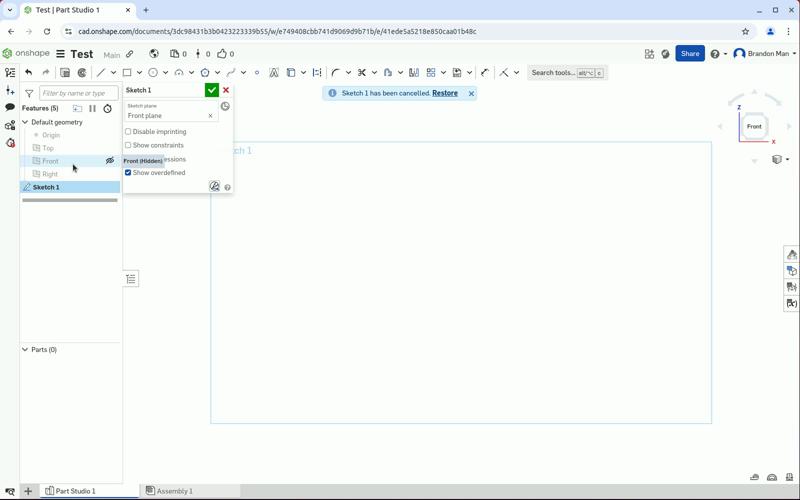
mouse_move(73, 352)
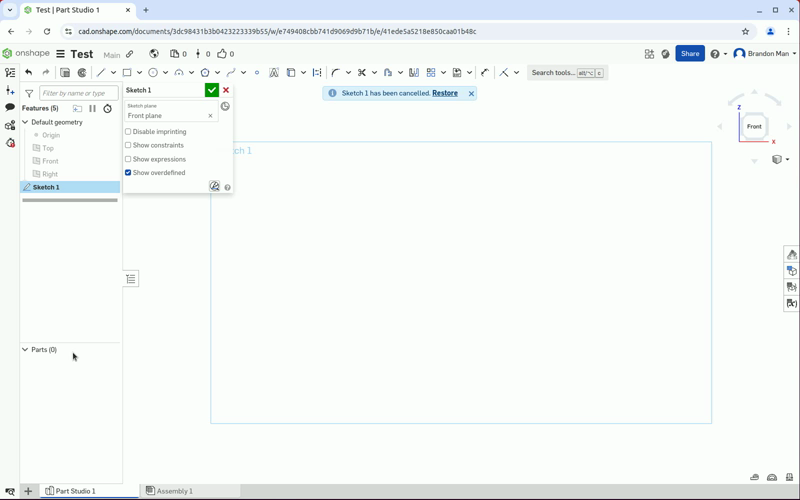
key(y)
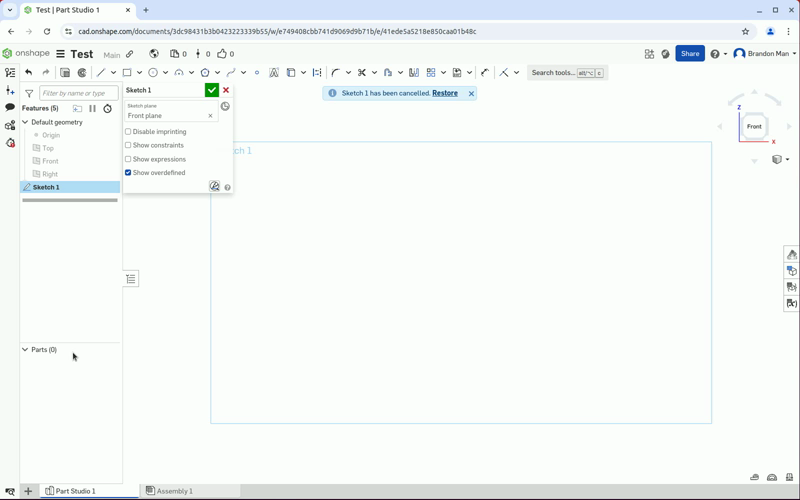
key(c)
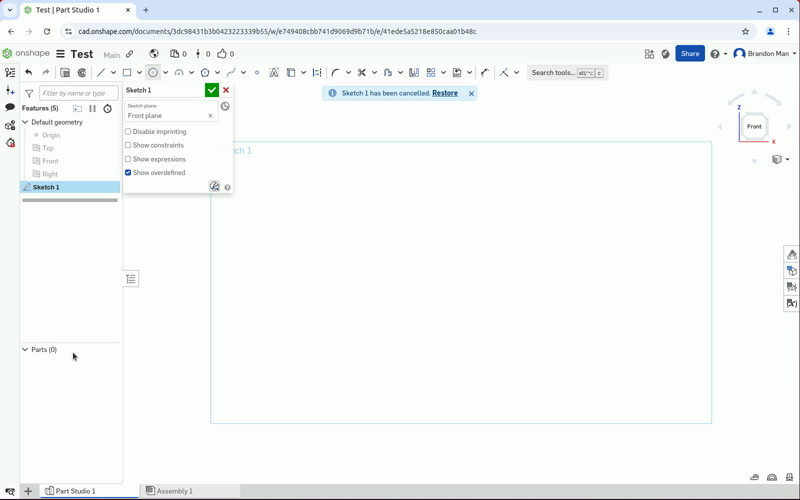
key_down(shift)
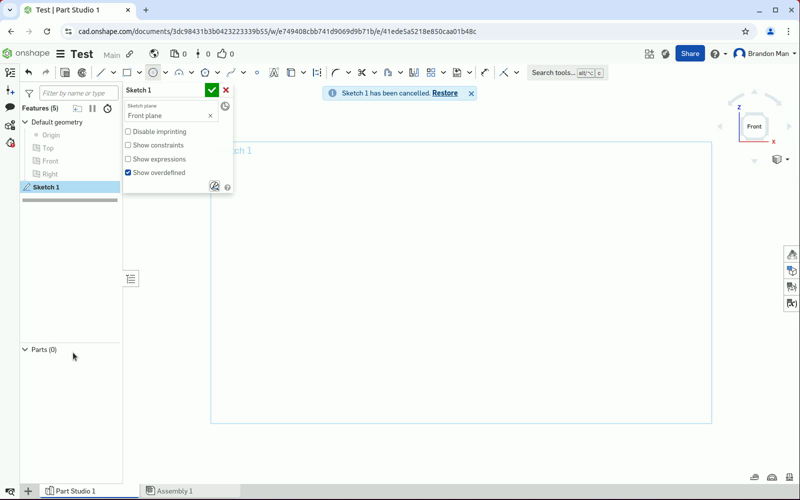
mouse_move(461, 282)
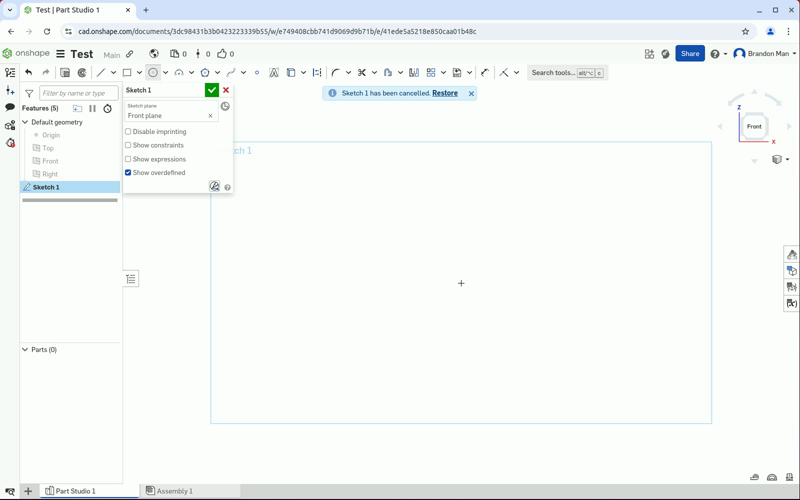
click(461, 282)
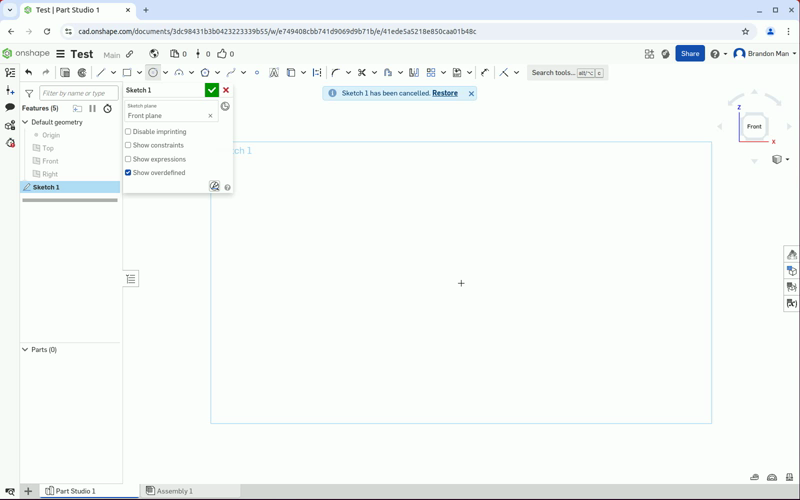
key_up(shift)
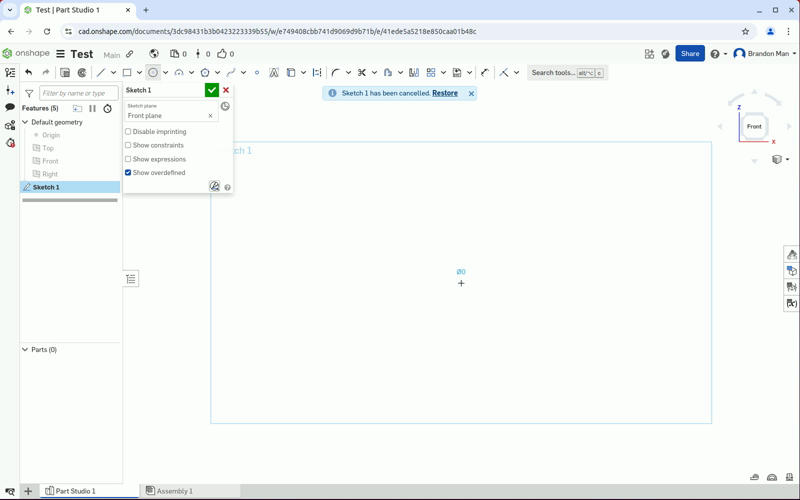
mouse_move(531, 282)
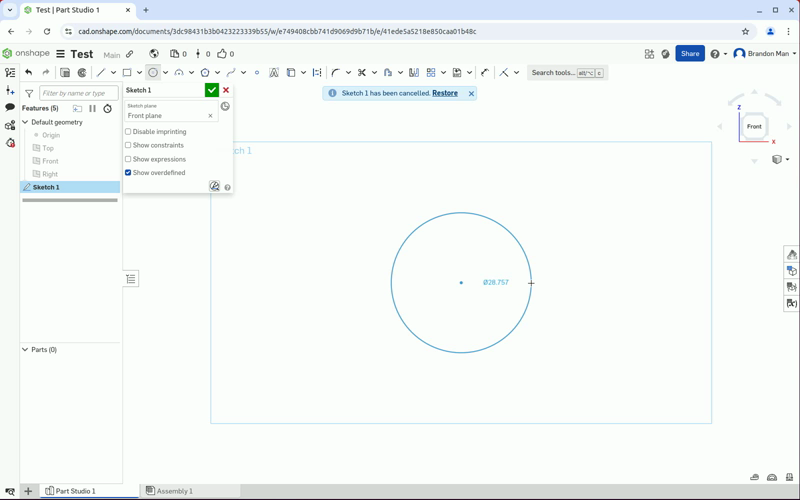
click(531, 282)
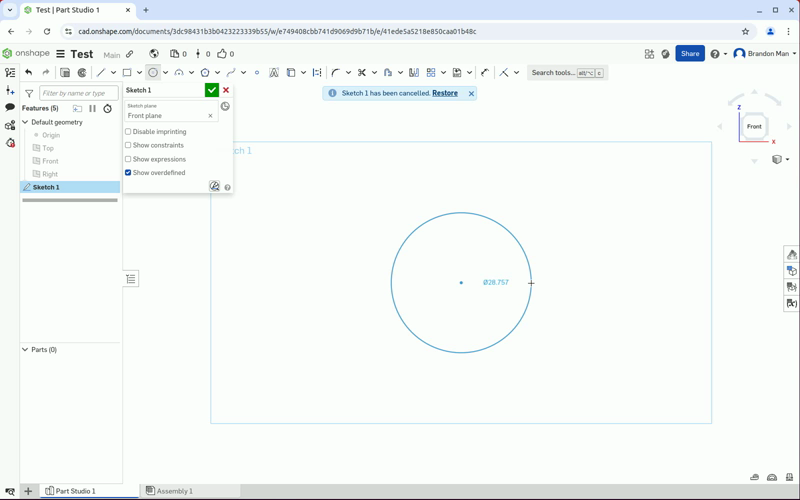
key(esc)
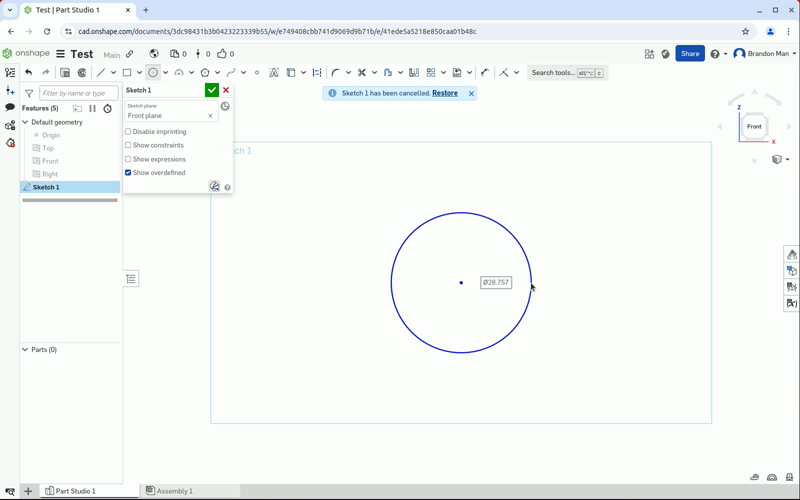
mouse_move(442, 338)
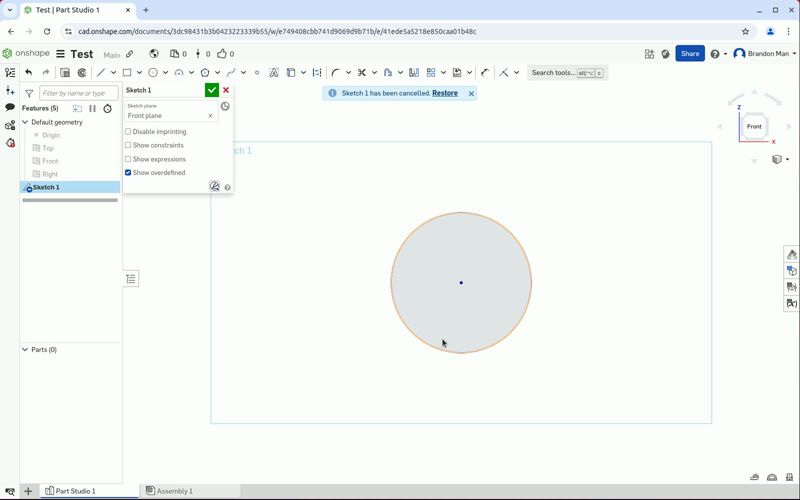
click(442, 338)
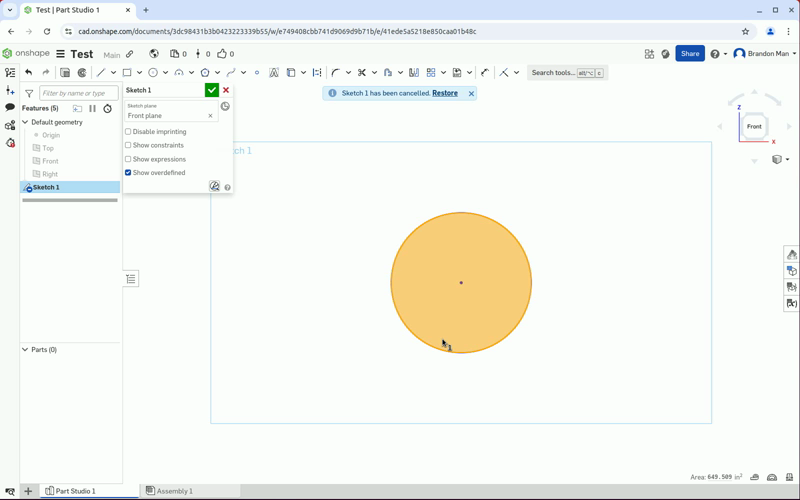
mouse_move(73, 352)
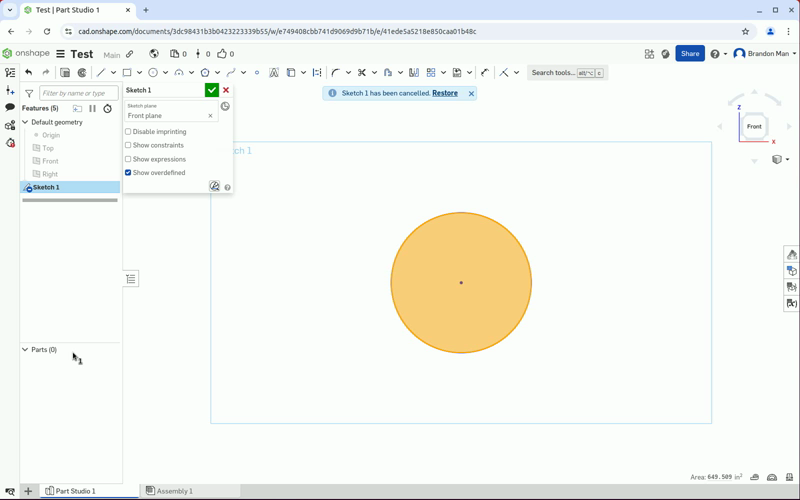
key(shift+y)
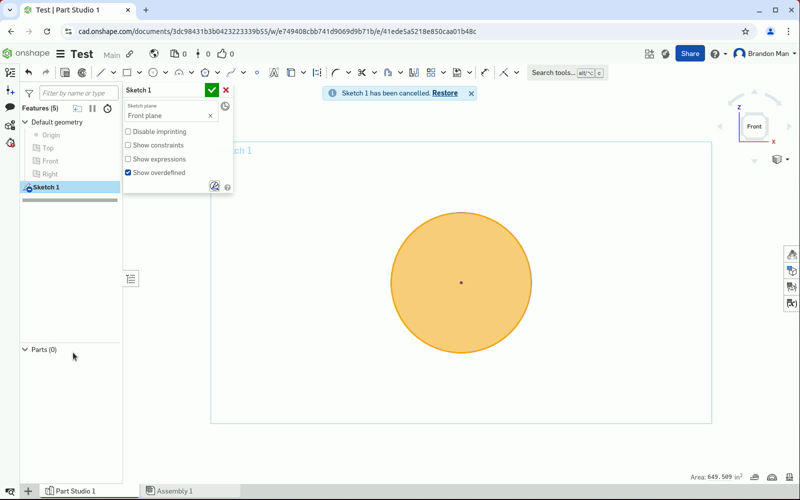
key(shift+e)
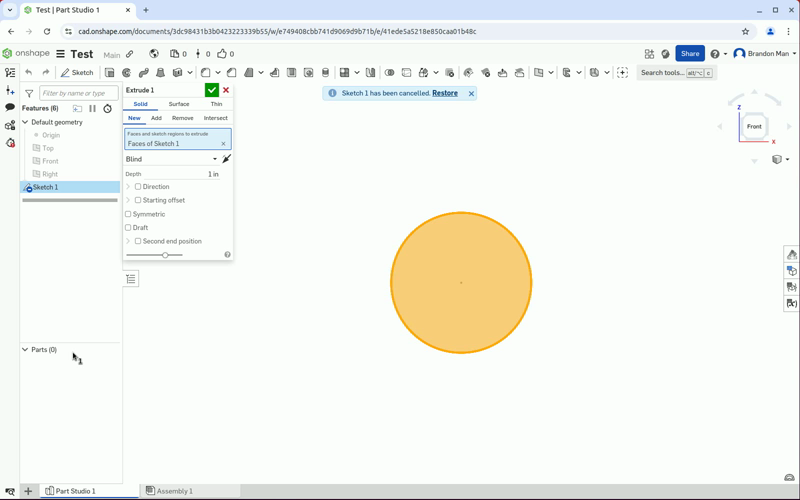
mouse_move(143, 106)
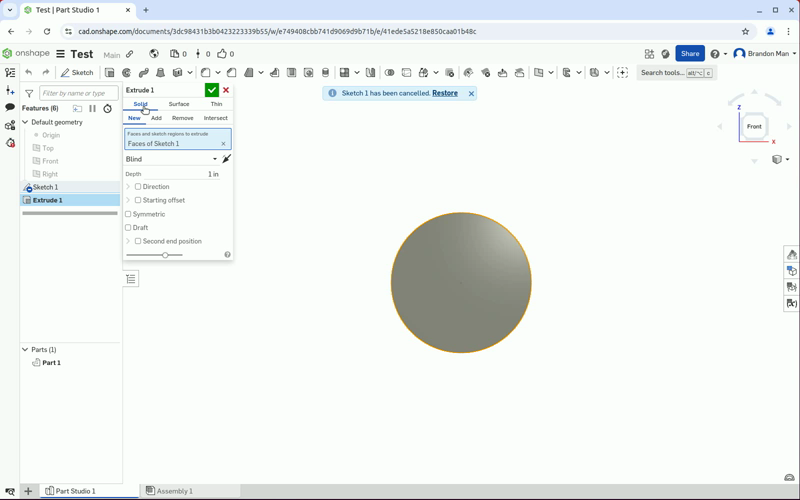
click(143, 106)
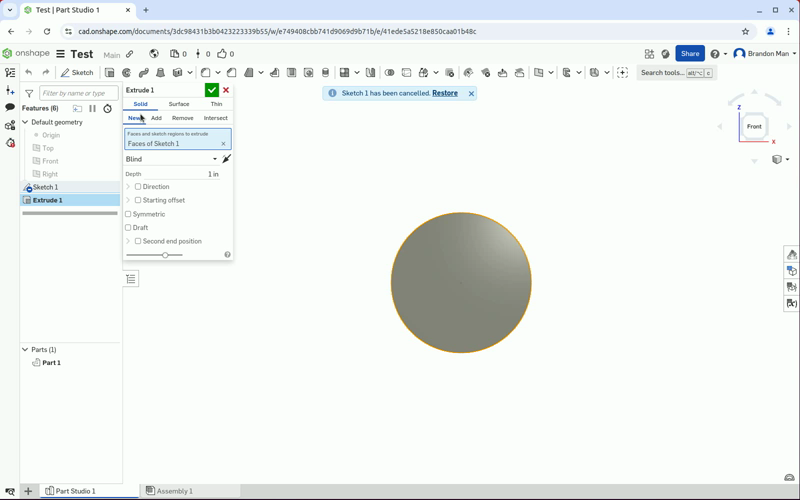
mouse_move(137, 120)
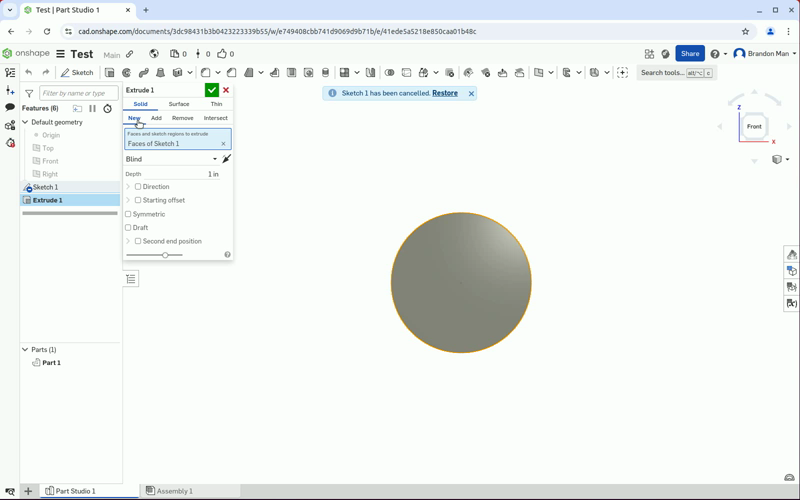
click(137, 120)
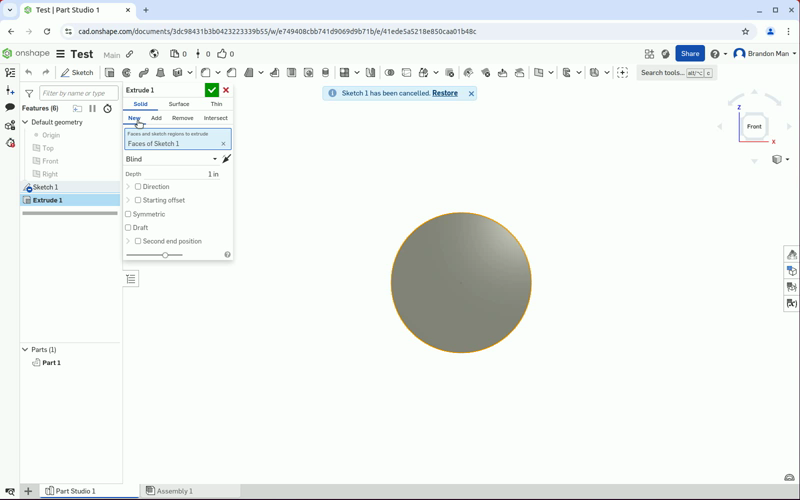
key(tab, 4)
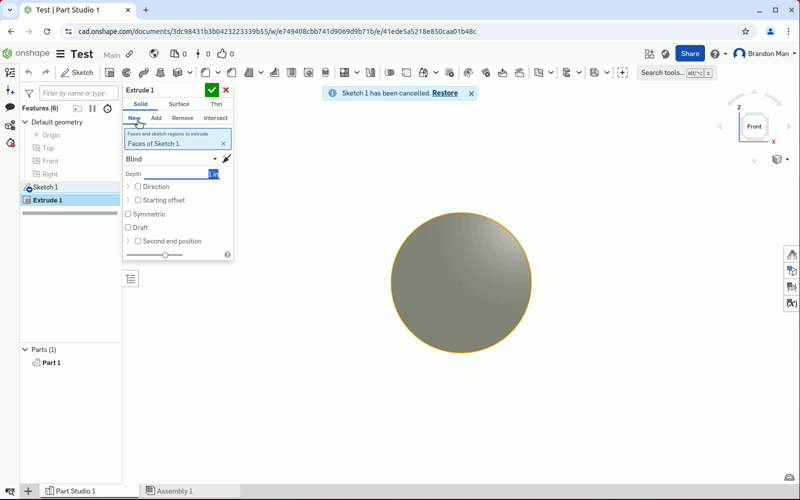
text(15.405)
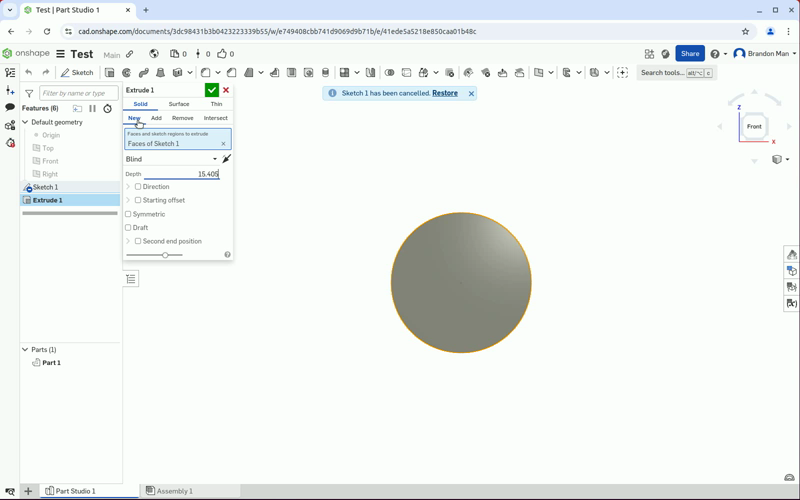
key(enter)
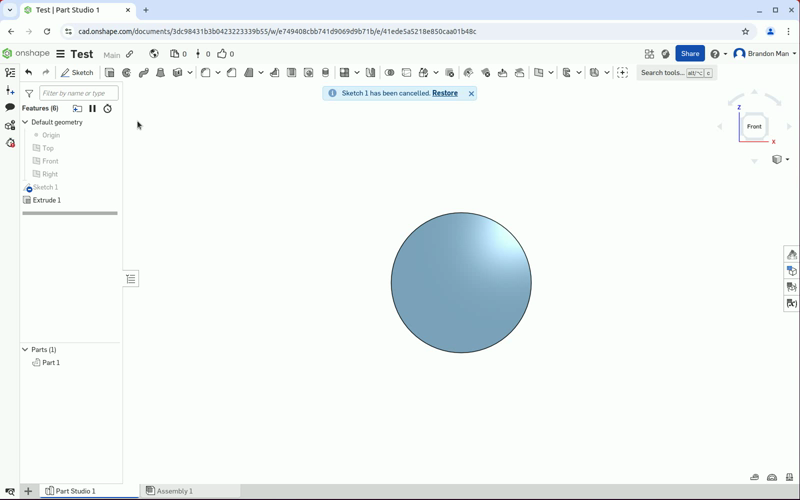
key(shift+h)
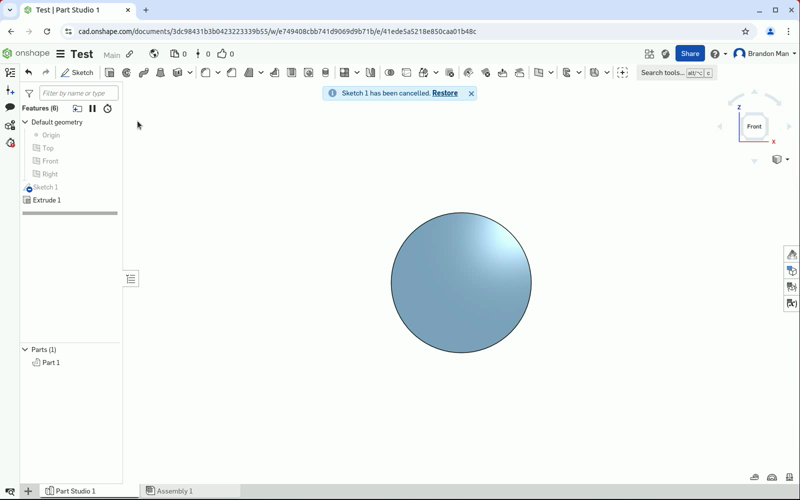
key(shift+h)
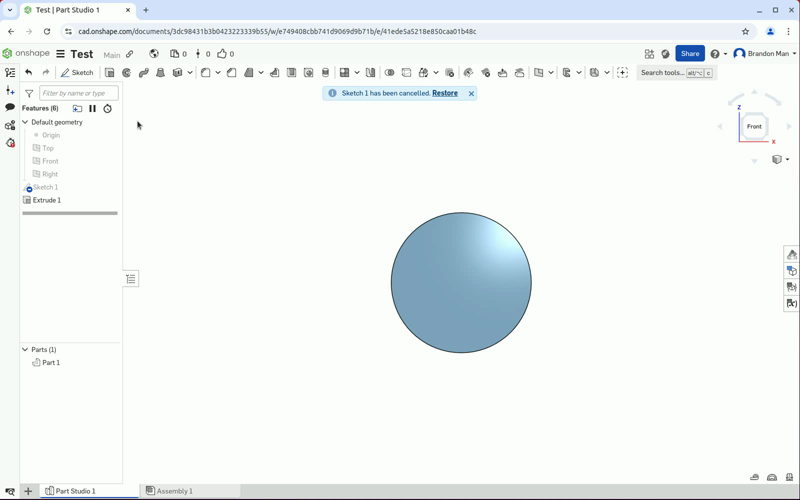
mouse_move(73, 189)
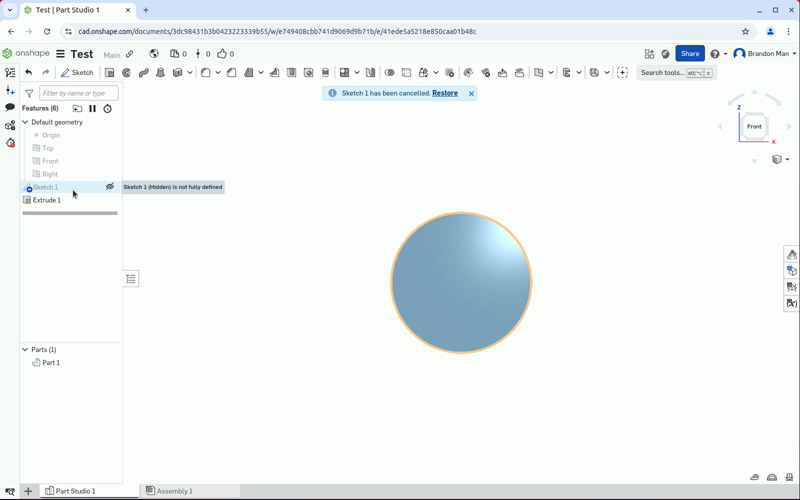
click(73, 189)
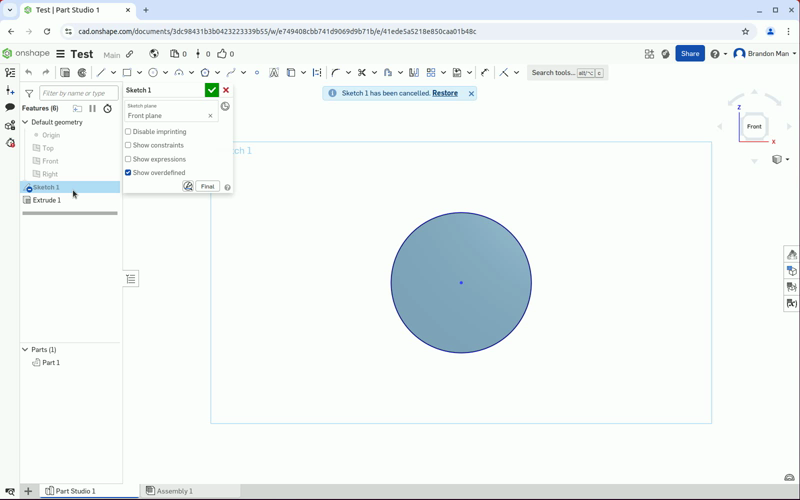
mouse_move(229, 92)
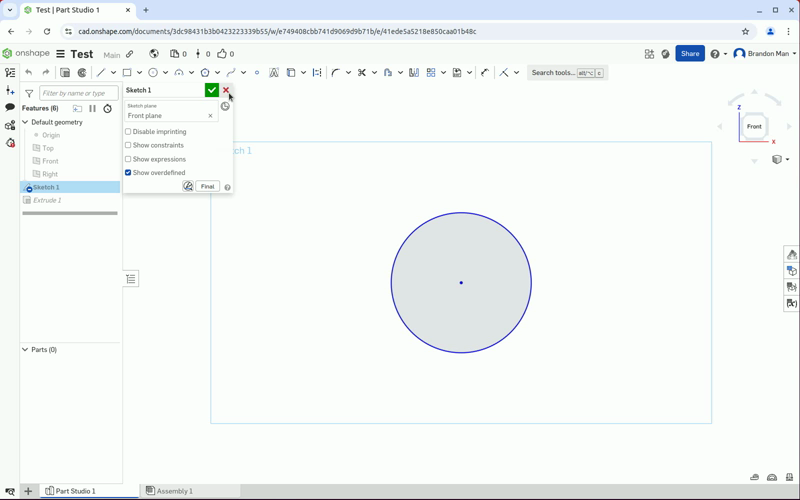
click(229, 92)
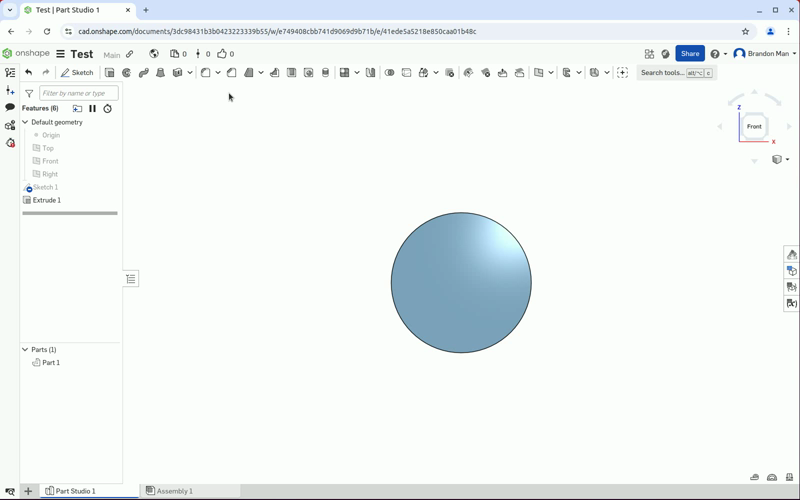
mouse_move(541, 75)
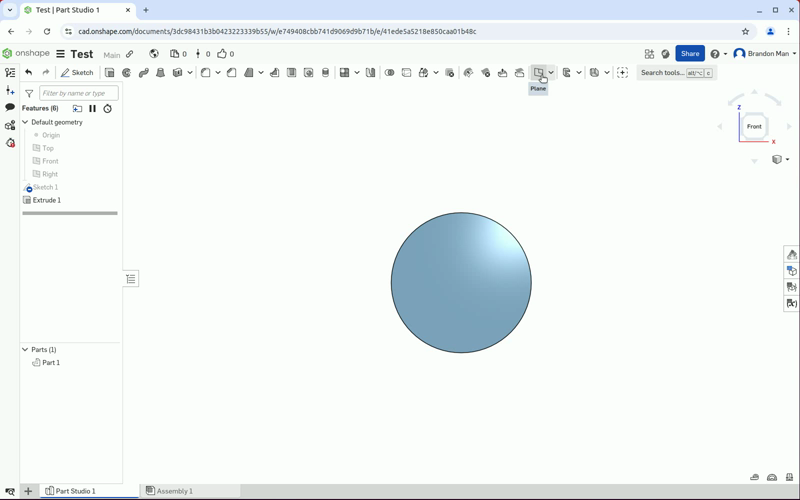
click(541, 75)
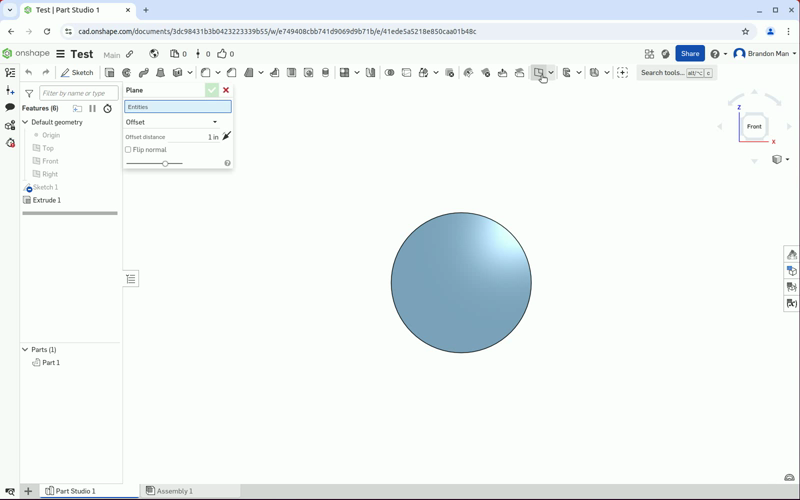
mouse_move(73, 163)
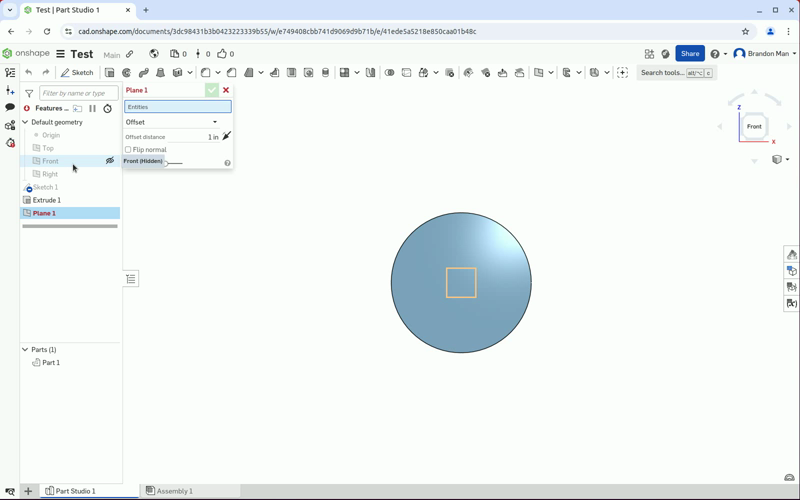
click(73, 163)
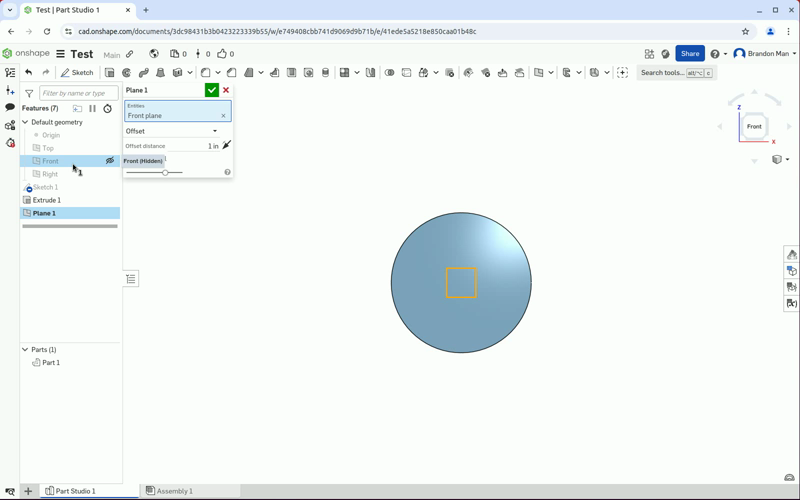
key(tab, 2)
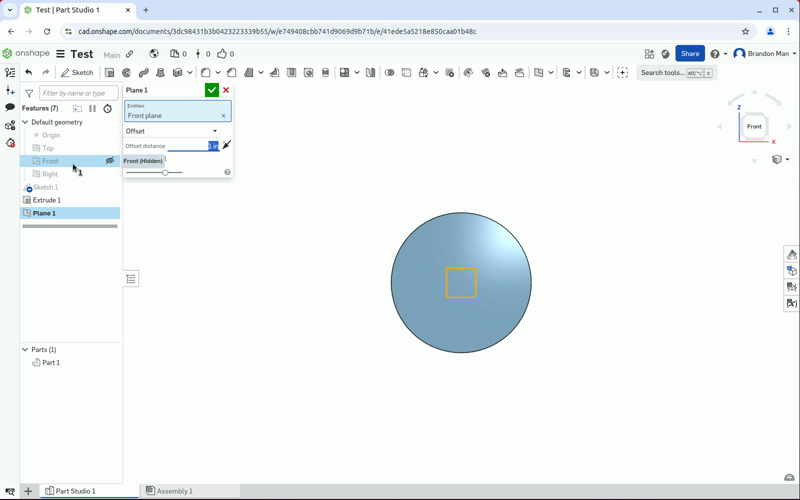
text(15.405)
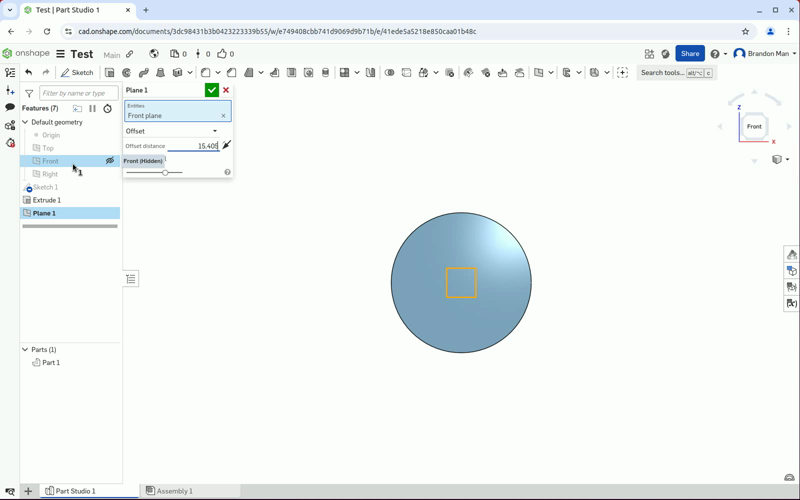
key(enter, 2)
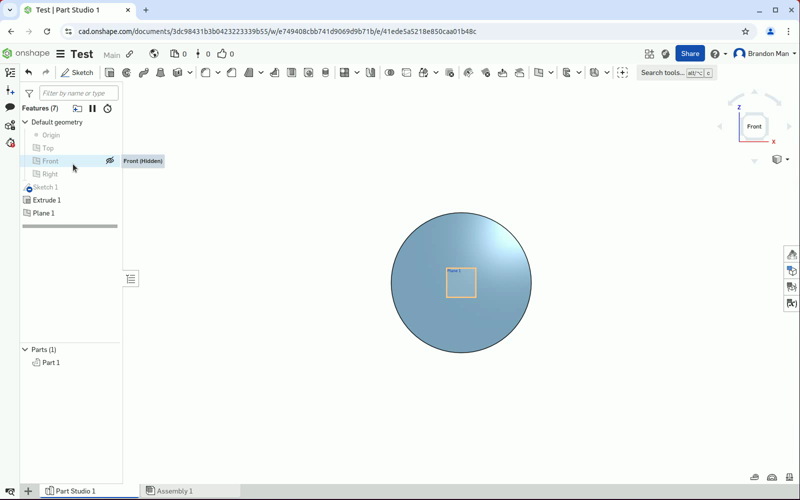
key(shift+s)
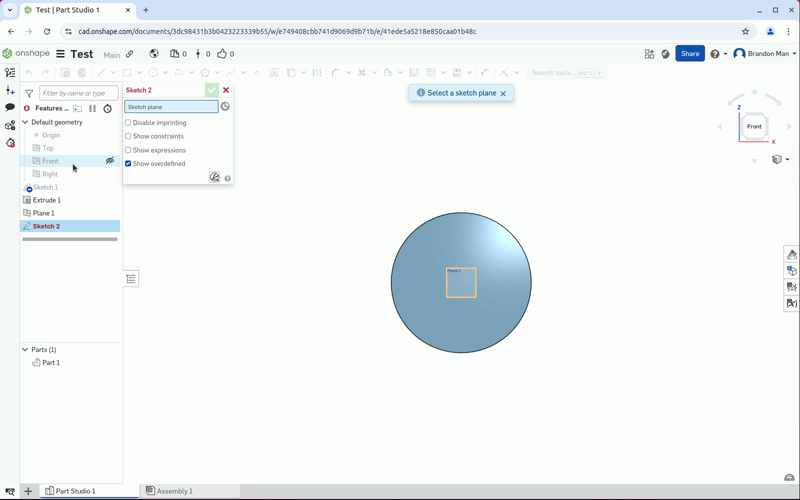
mouse_move(73, 215)
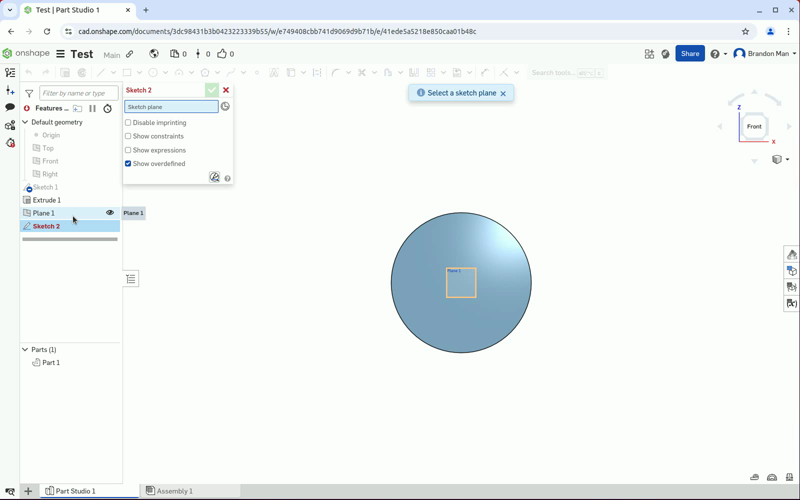
click(73, 215)
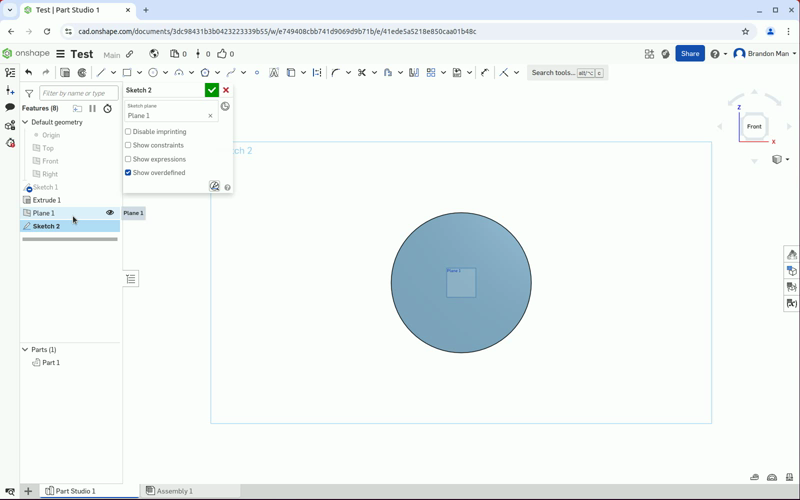
mouse_move(73, 352)
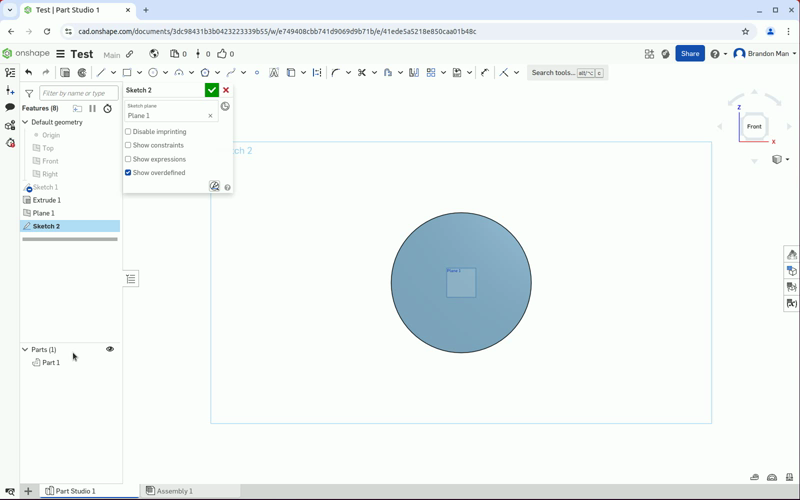
key(y)
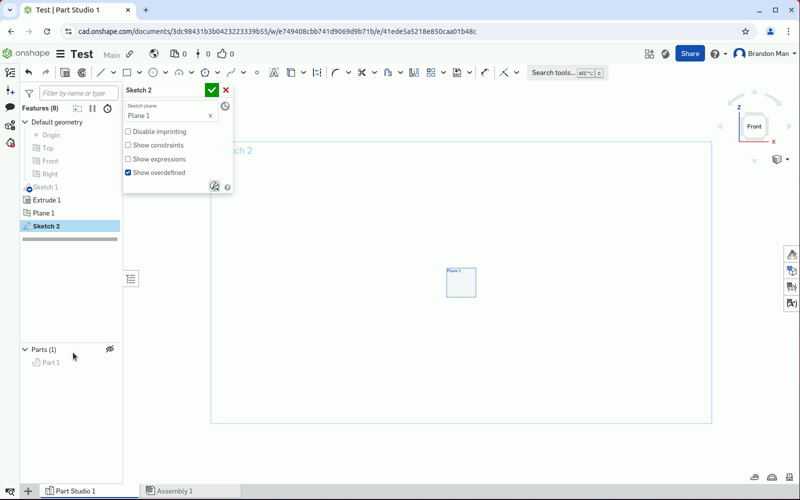
key(l)
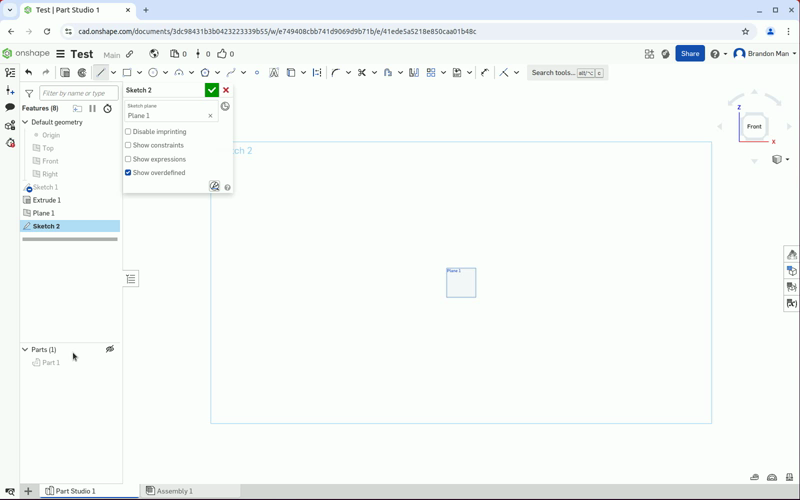
key_down(shift)
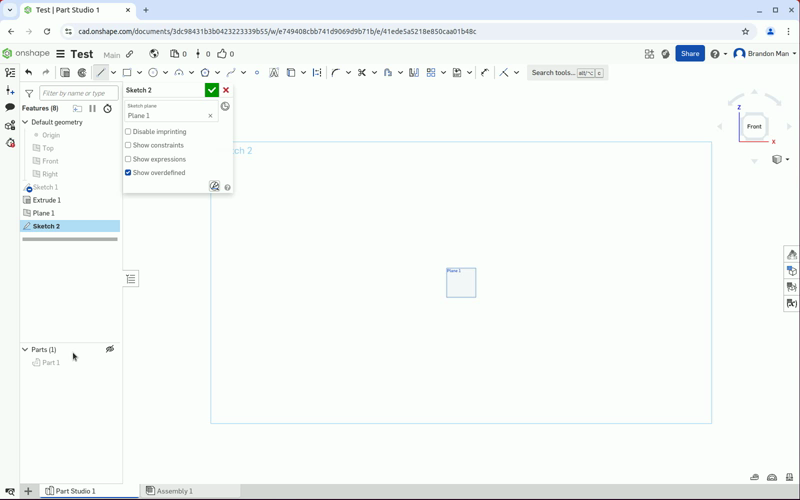
mouse_move(424, 320)
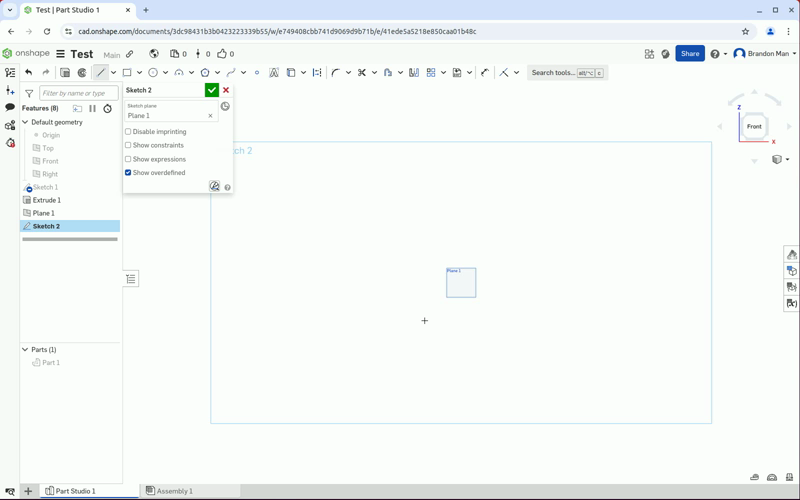
click(424, 320)
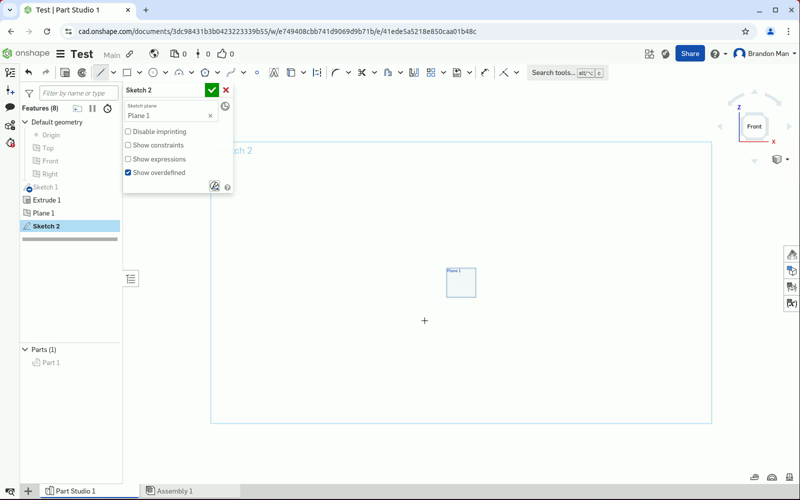
key_up(shift)
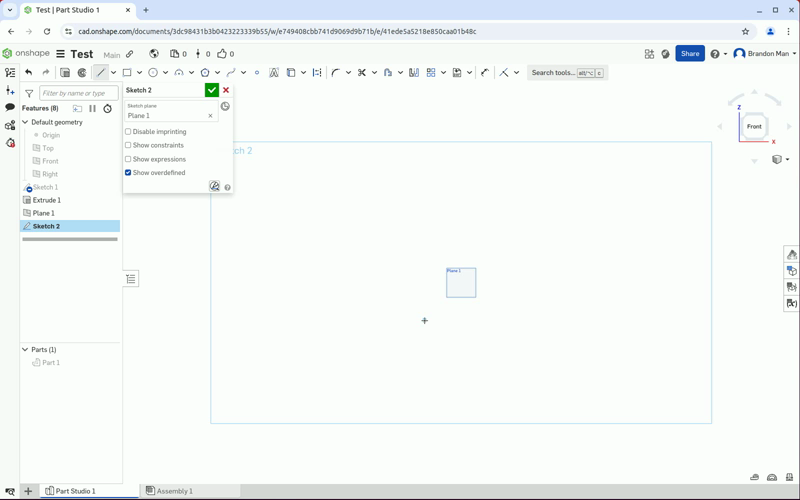
key_down(shift)
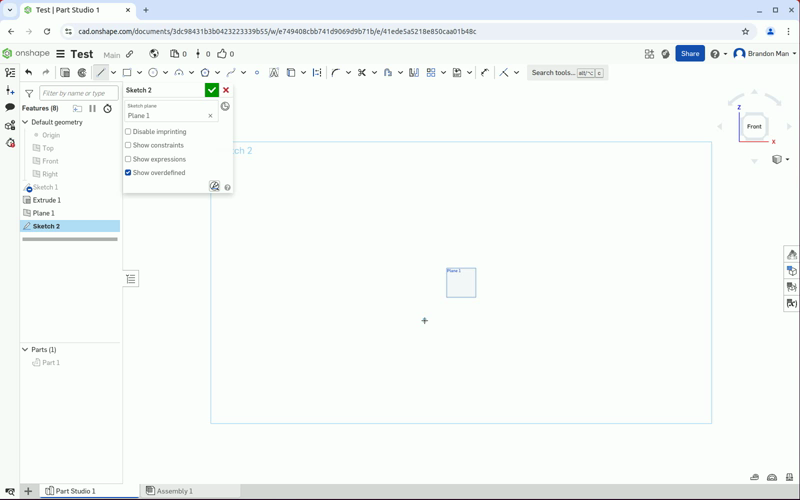
mouse_move(488, 320)
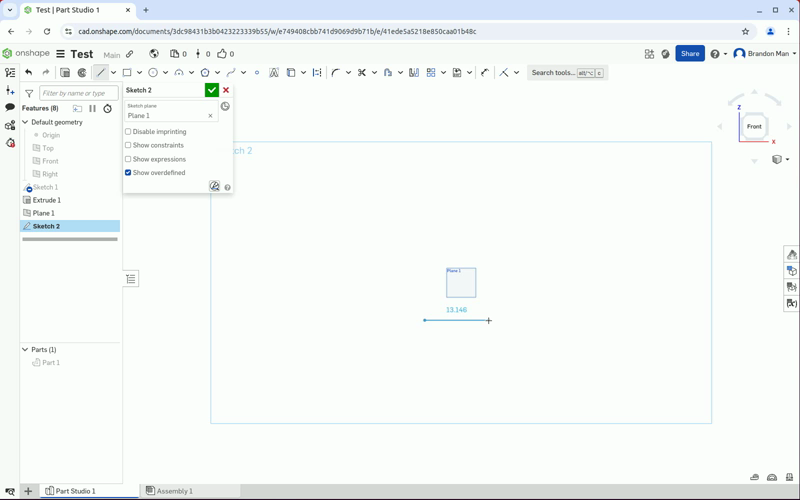
click(488, 320)
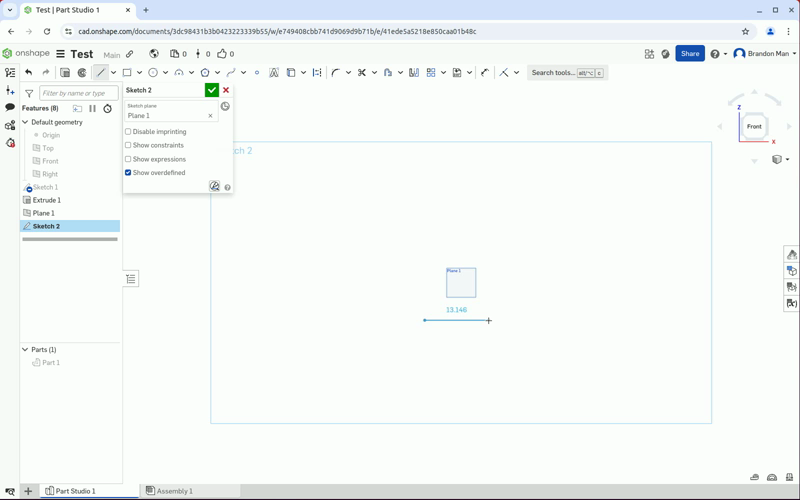
key_up(shift)
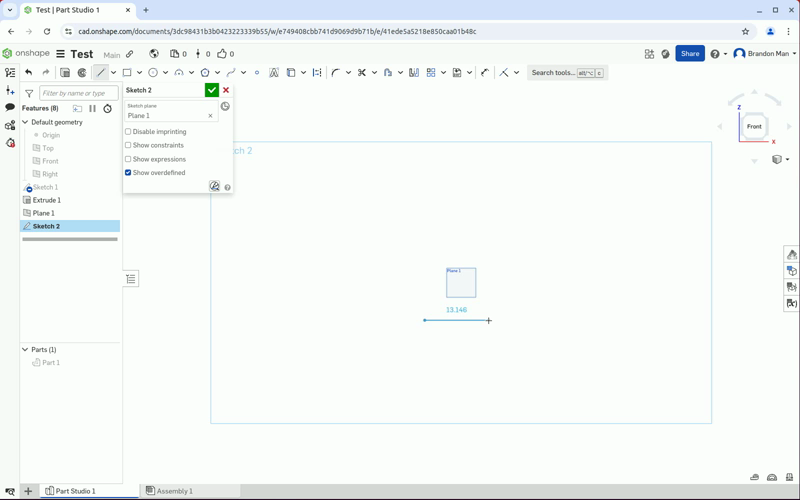
key_down(shift)
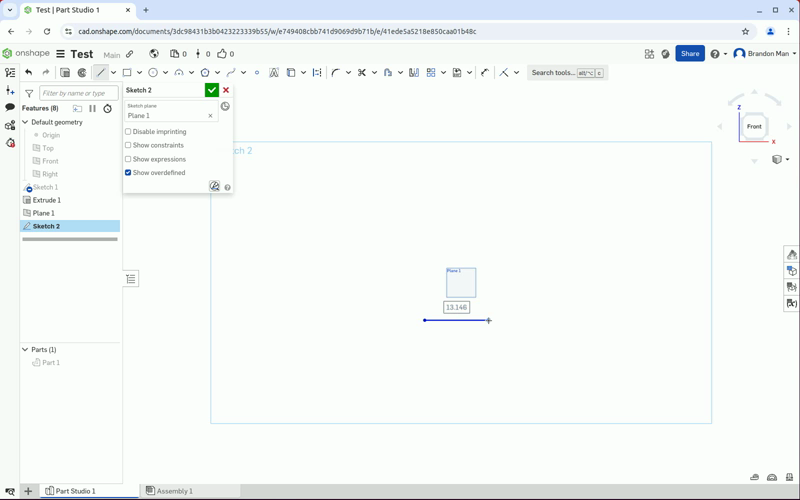
mouse_move(488, 252)
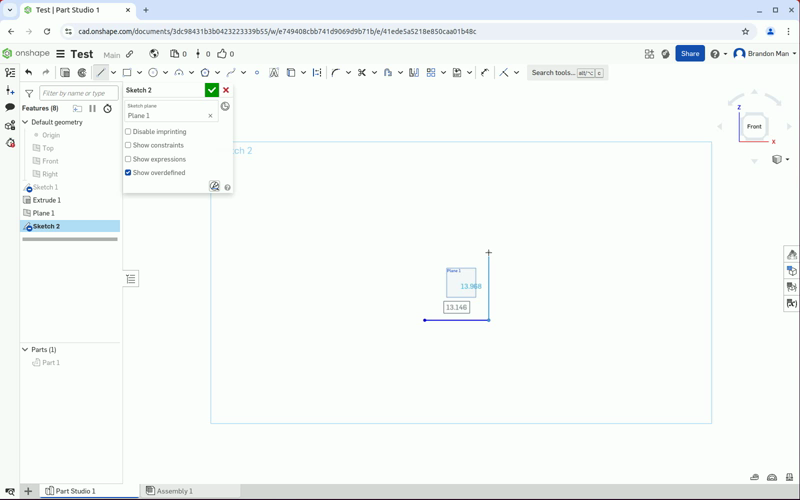
click(488, 252)
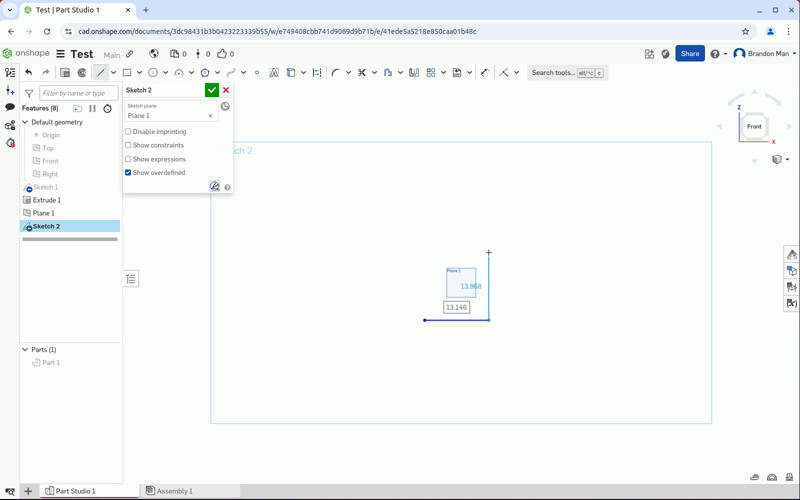
key_up(shift)
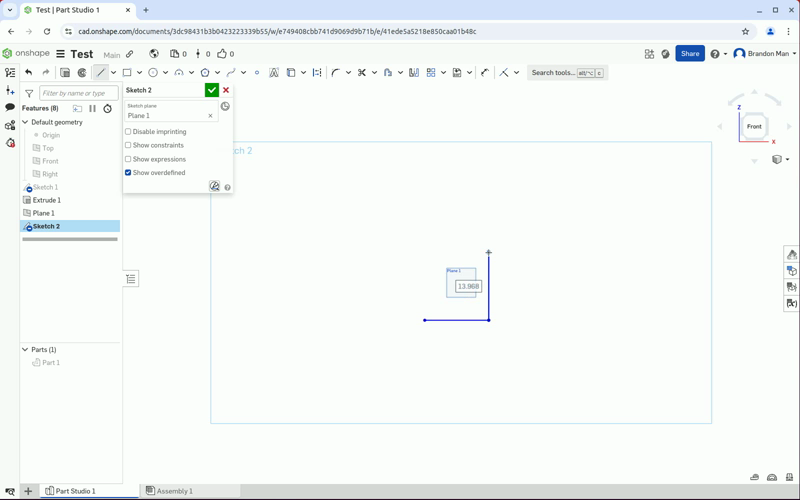
key_down(shift)
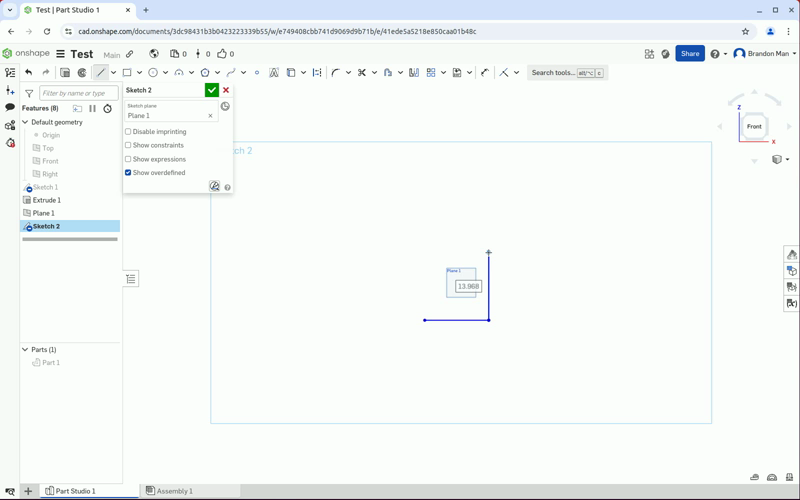
mouse_move(424, 252)
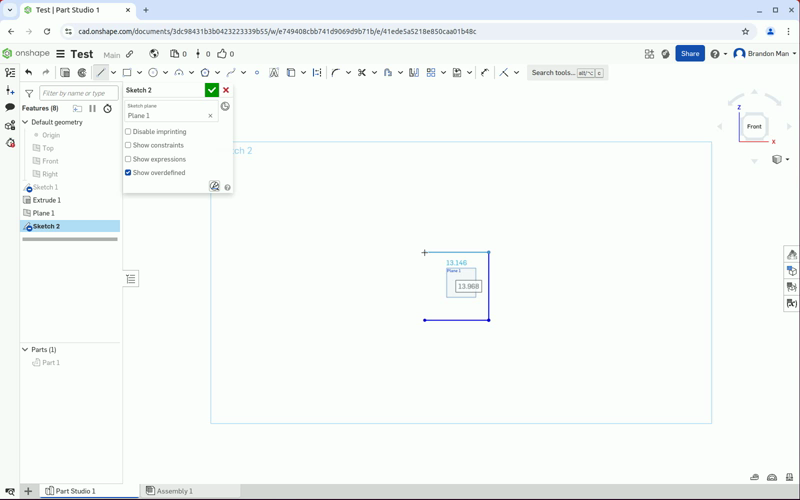
click(424, 252)
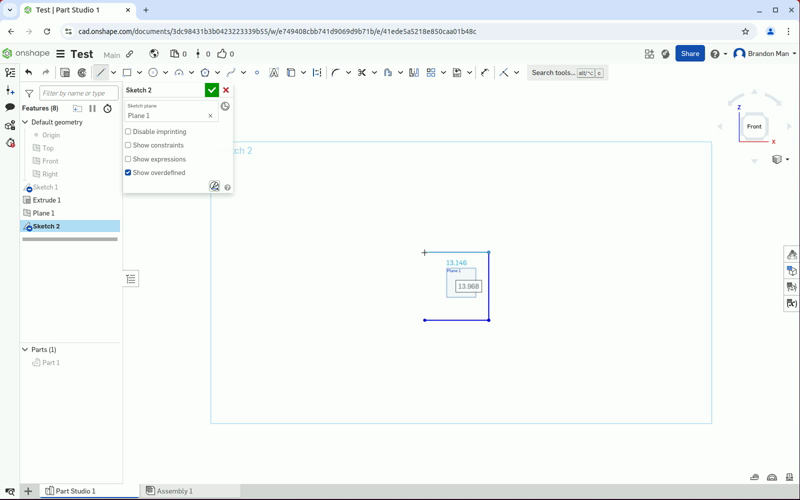
key_up(shift)
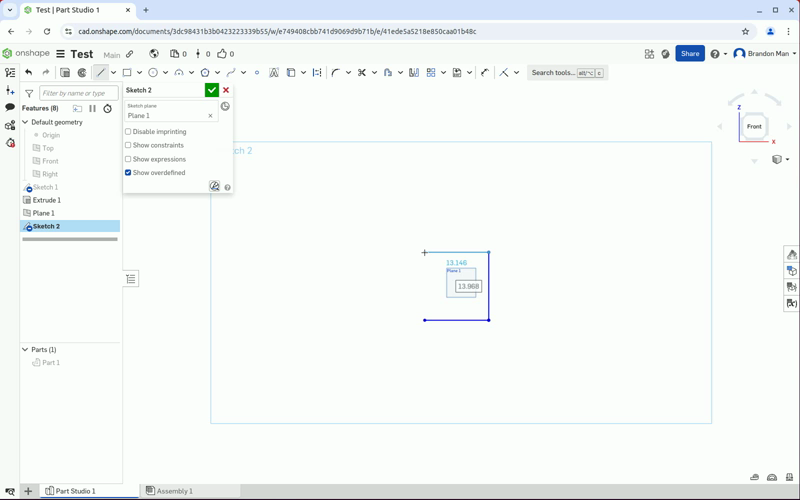
key_down(shift)
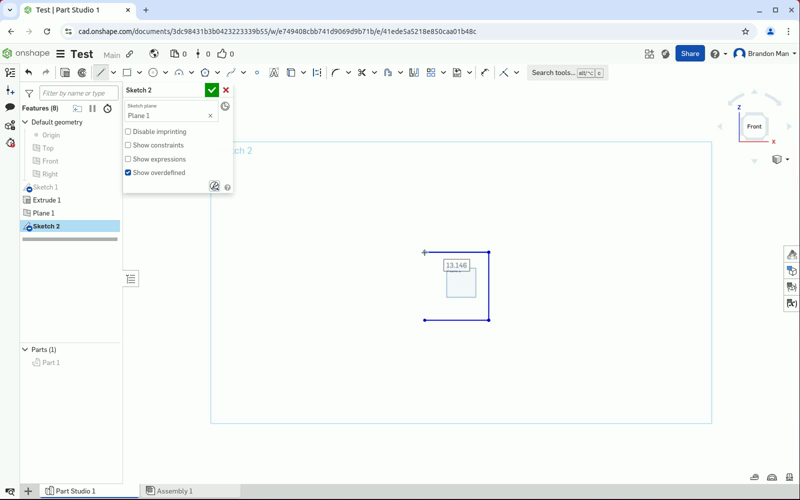
mouse_move(424, 320)
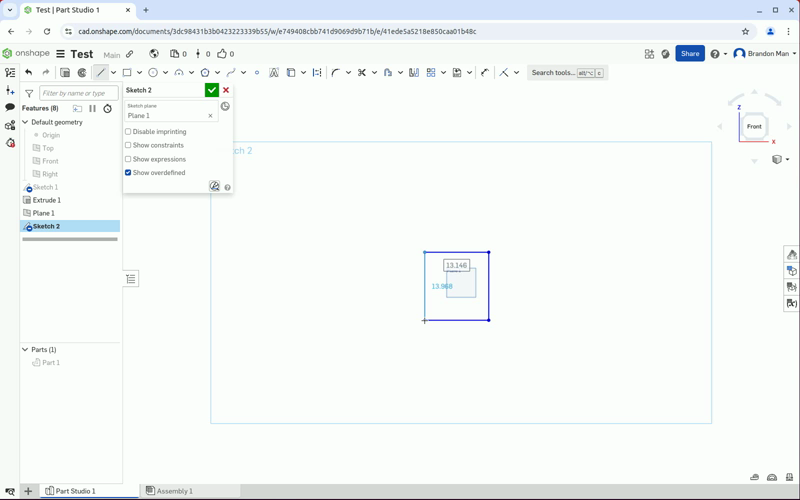
key_up(shift)
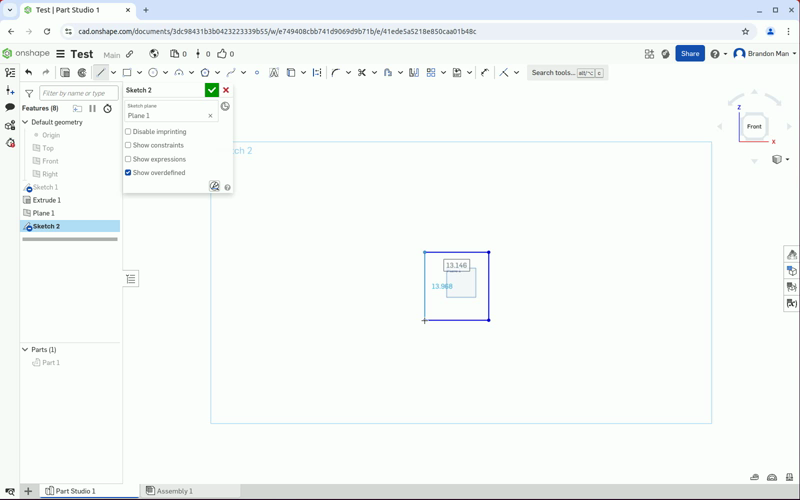
click(424, 320)
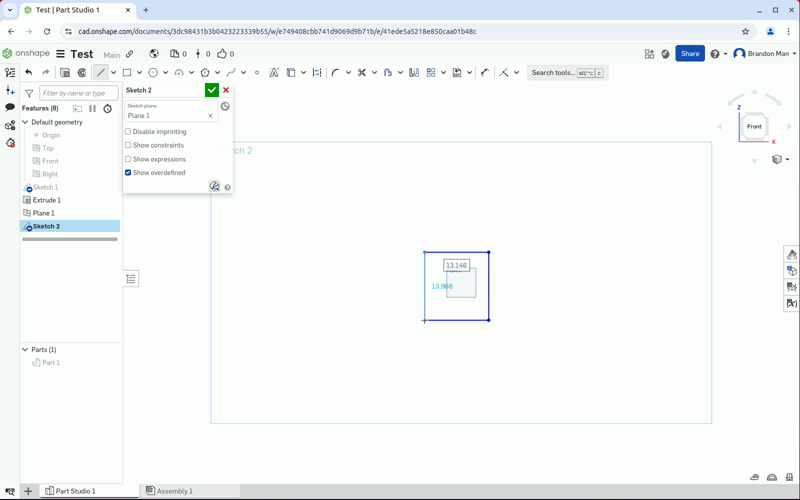
key(esc)
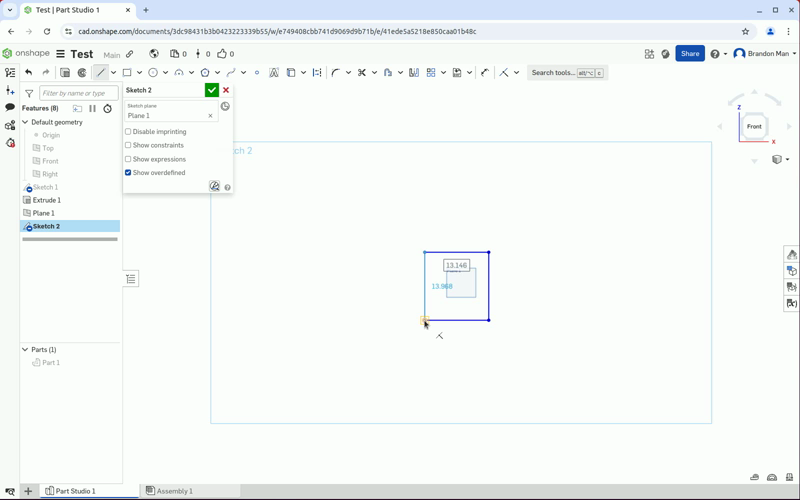
mouse_move(442, 313)
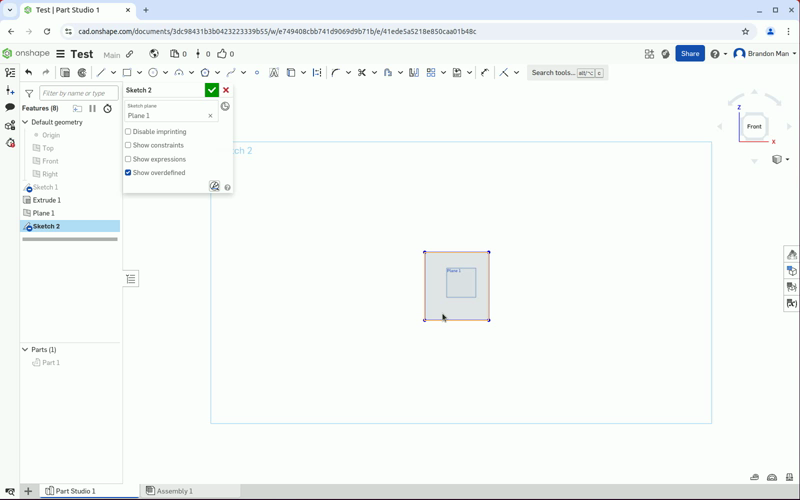
click(442, 313)
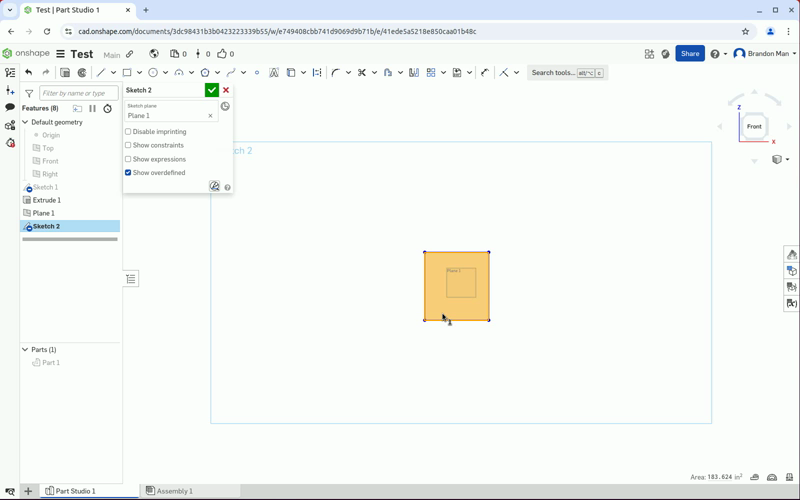
mouse_move(73, 352)
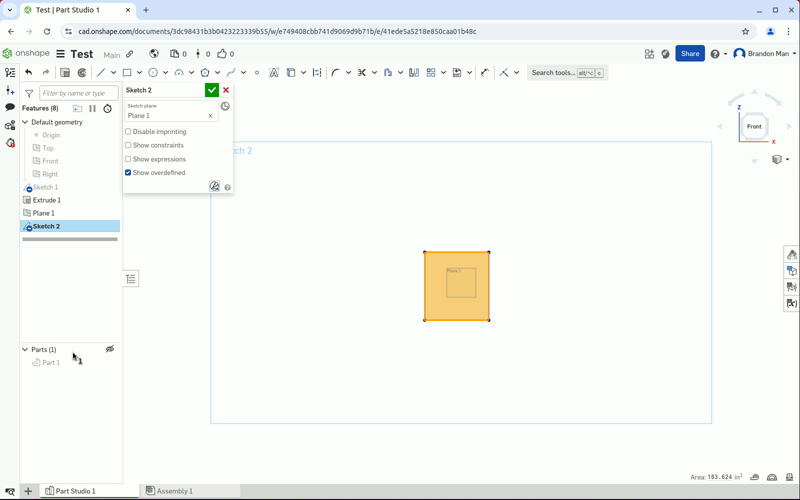
key(shift+y)
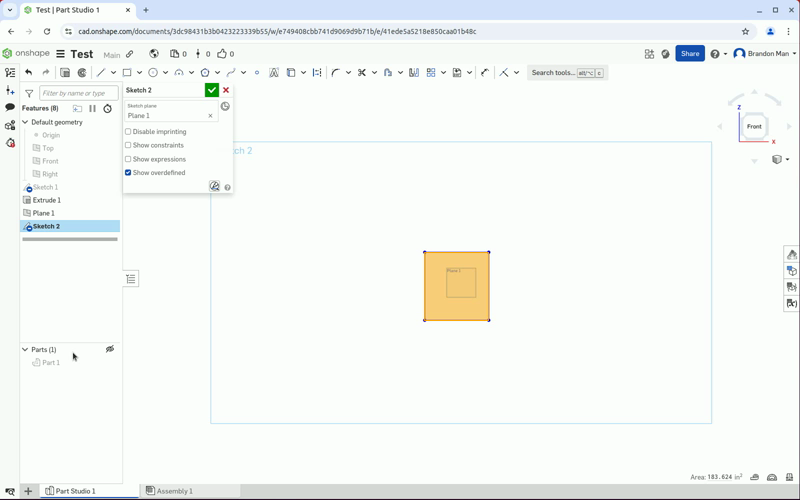
key(shift+e)
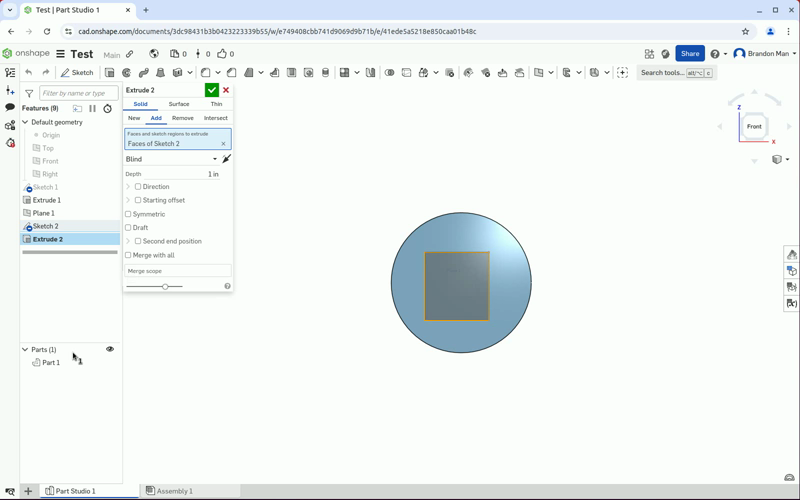
mouse_move(143, 106)
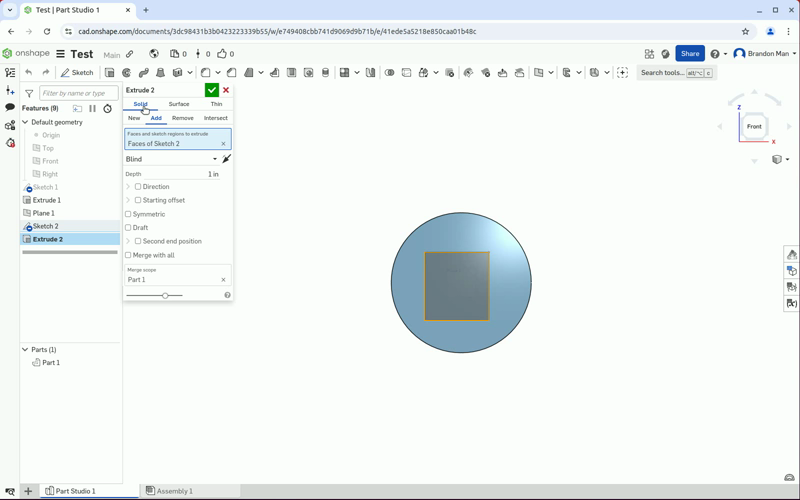
click(143, 106)
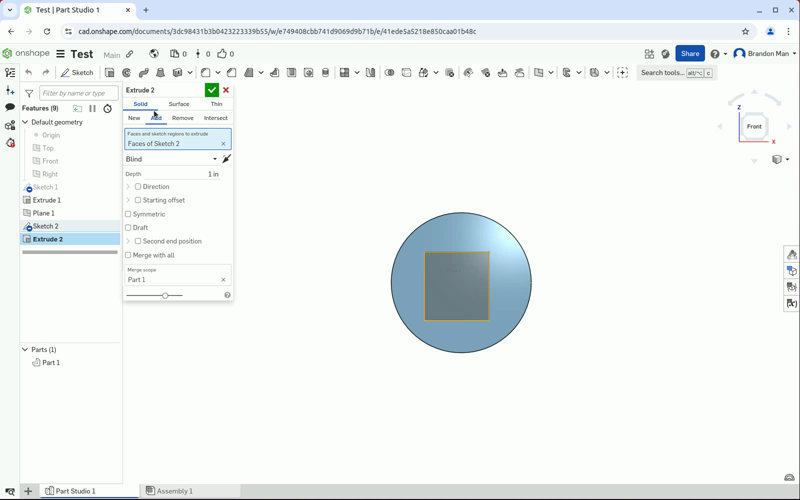
mouse_move(186, 120)
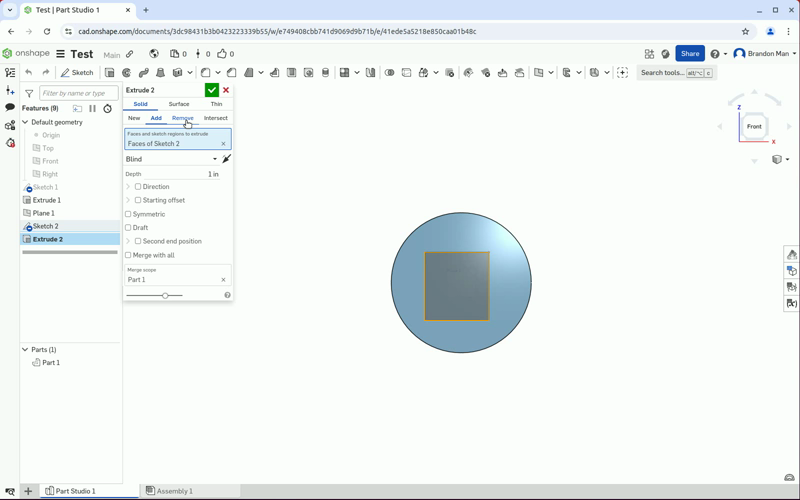
click(186, 120)
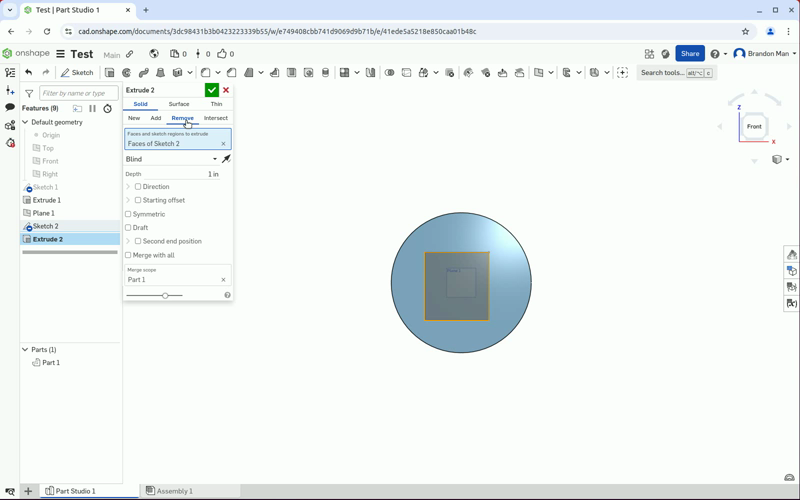
key(tab, 4)
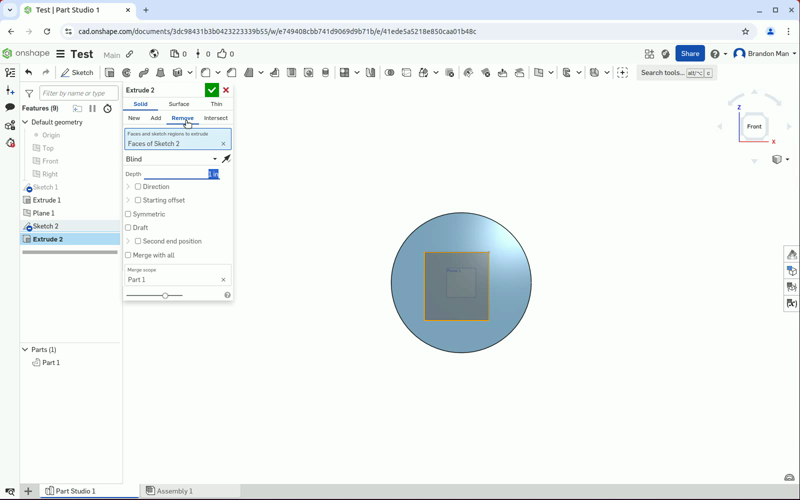
text(15.405)
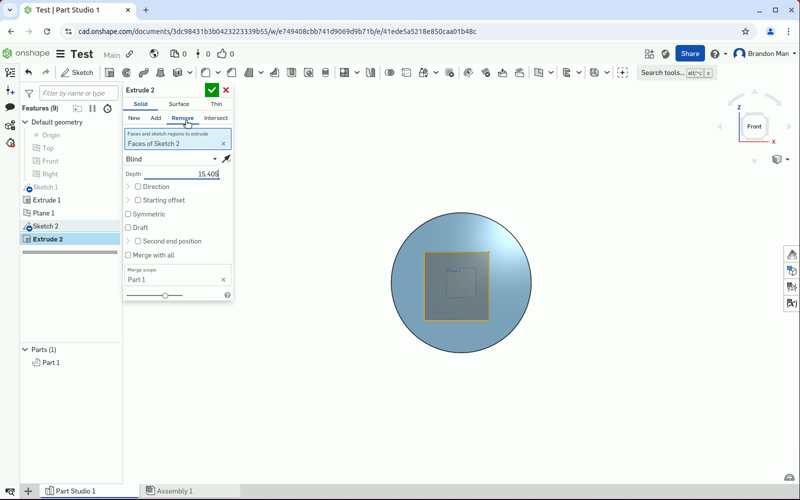
key(tab, 6)
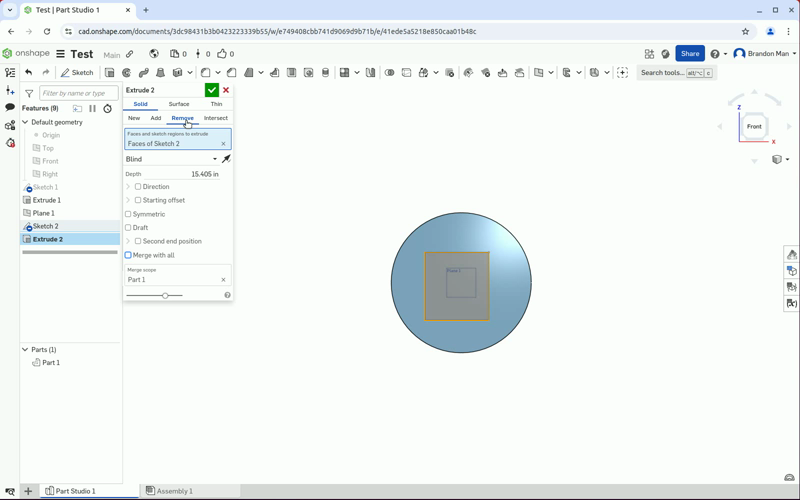
key(space)
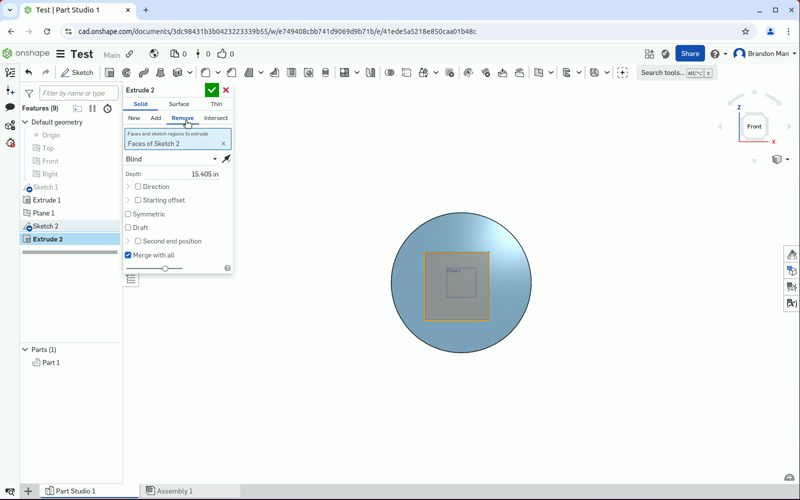
key(enter)
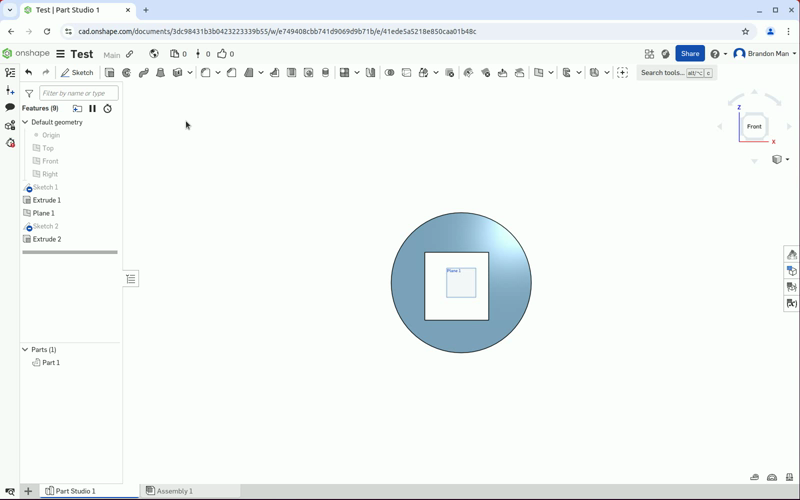
key(shift+h)
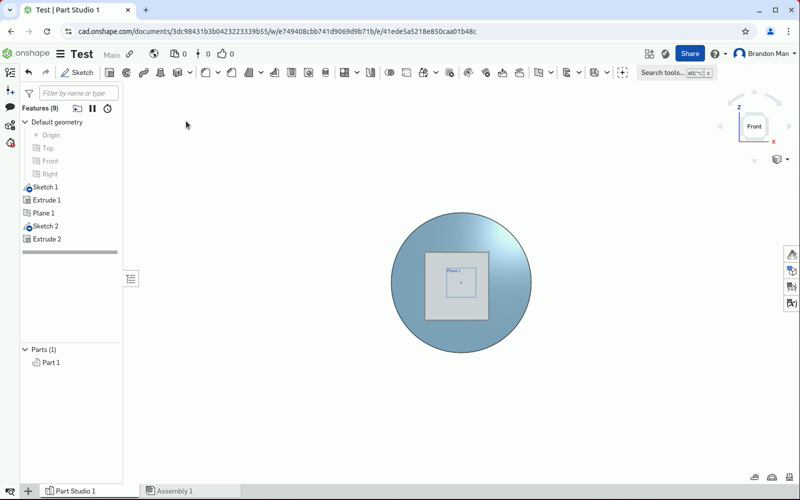
key(shift+h)
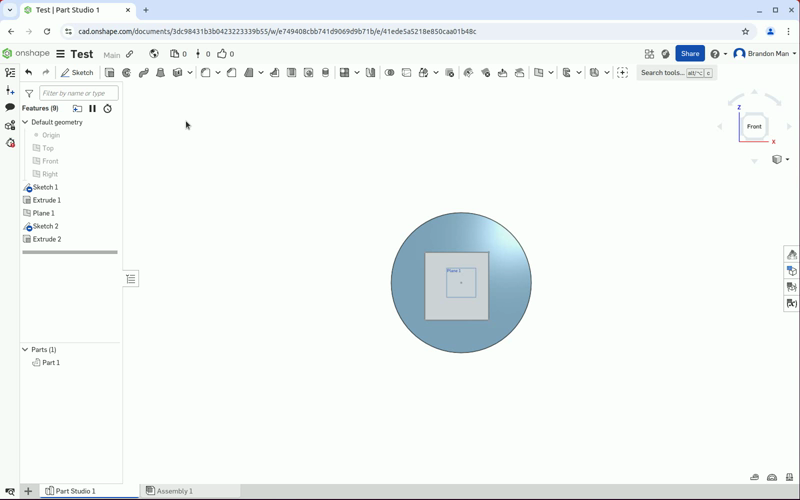
key(shift+7)
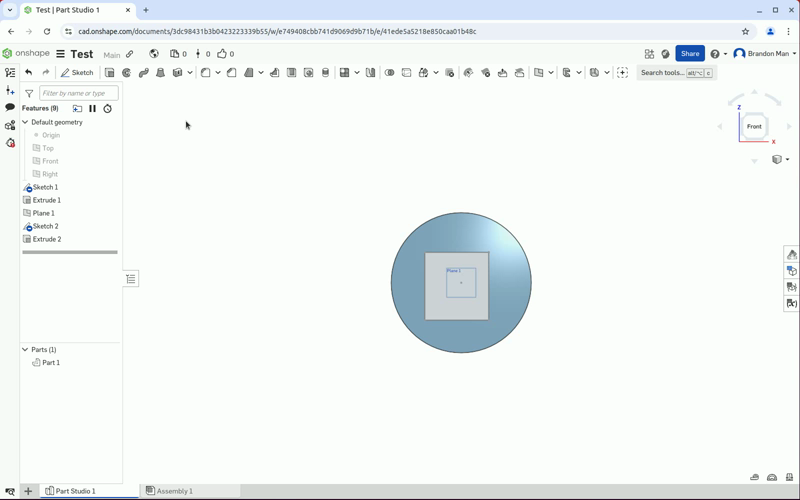
key(left, 2)
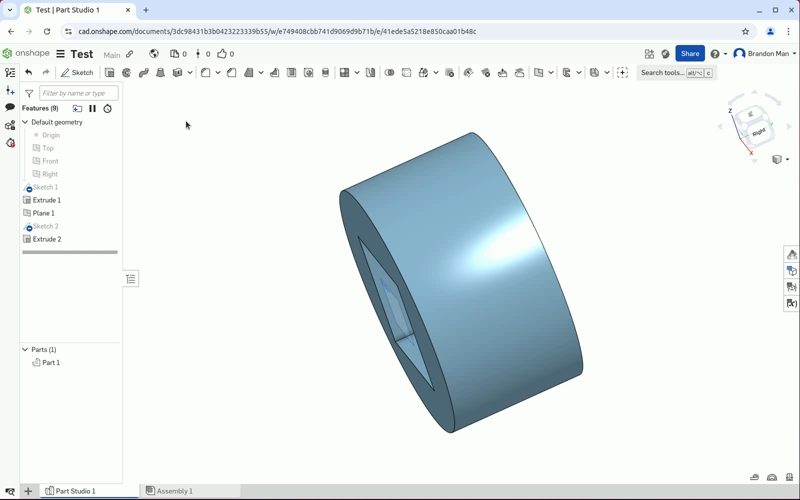
key(down, 2)
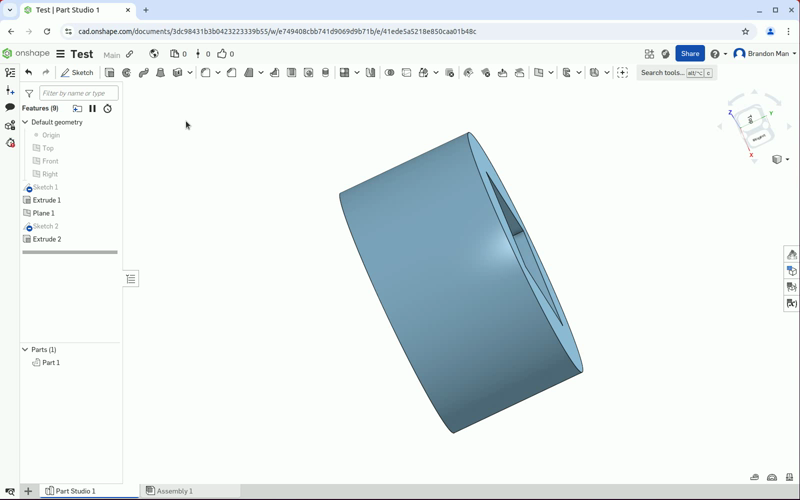
key(up, 2)
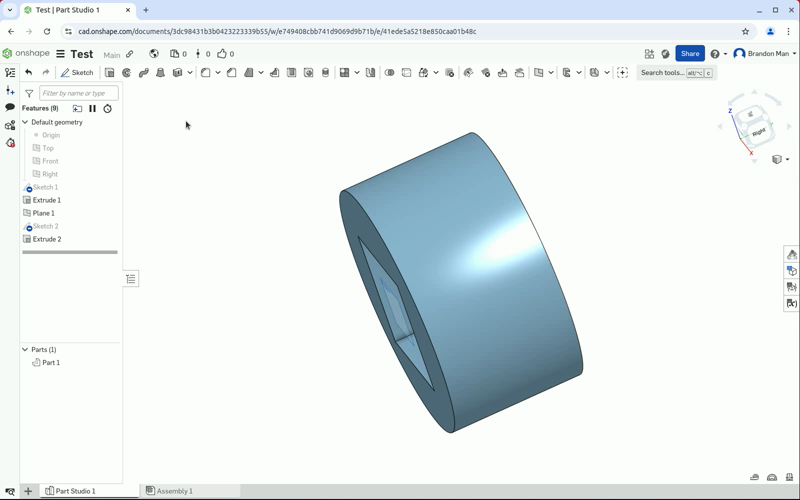
key(right, 2)
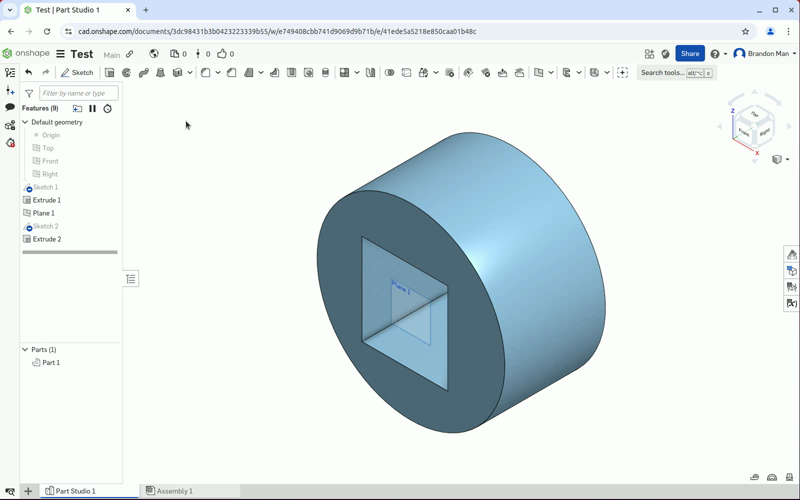
mouse_move(73, 189)
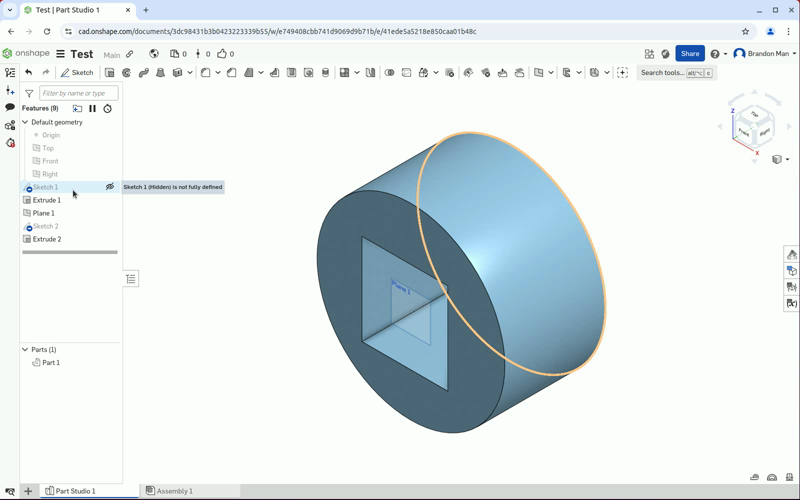
click(73, 189)